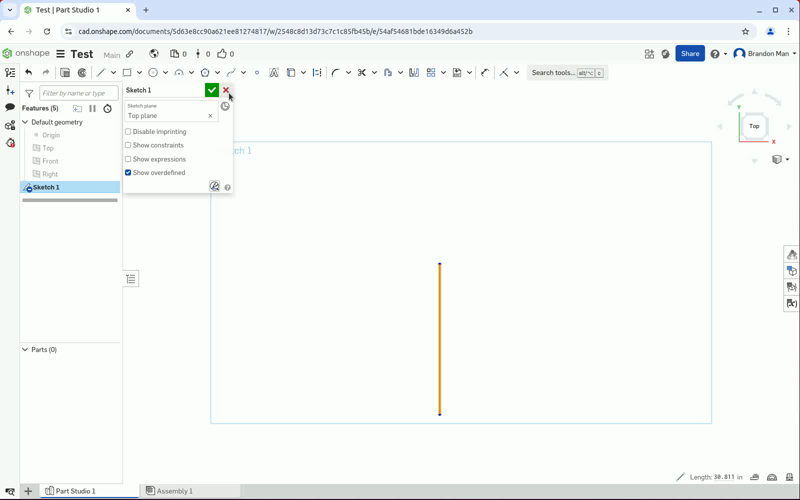
key(shift+h)
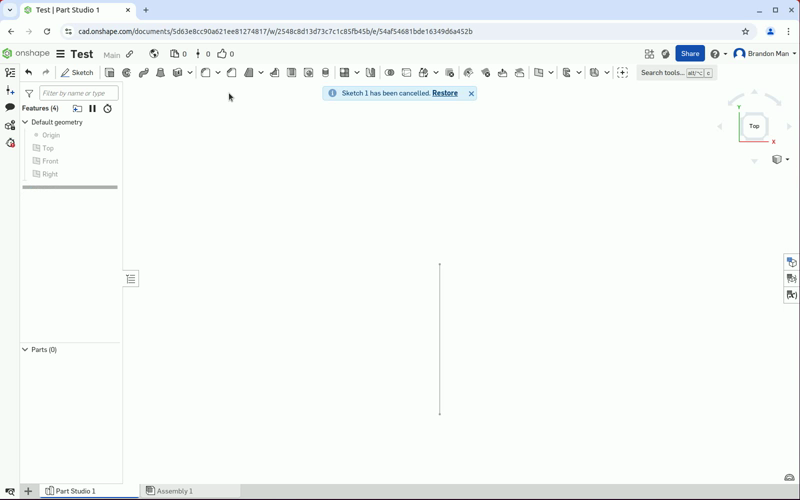
mouse_move(73, 352)
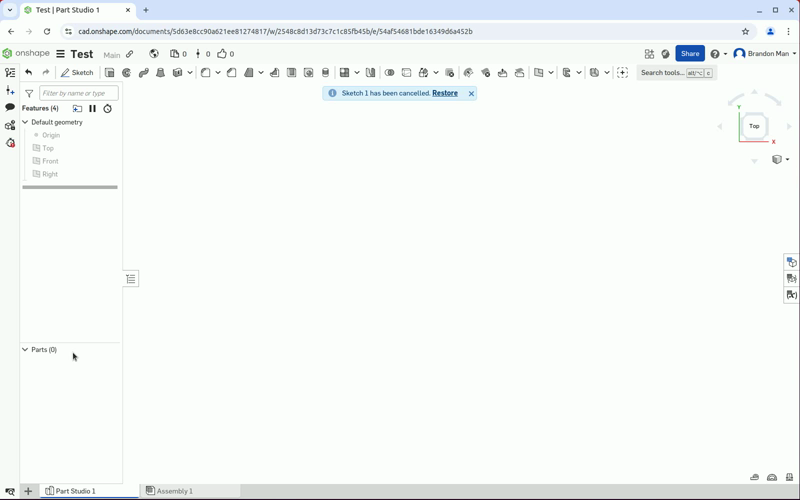
key(y)
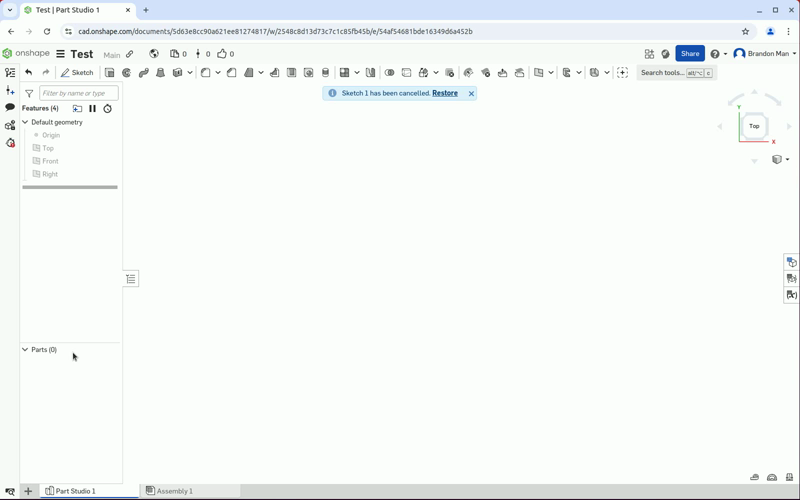
key(shift+p)
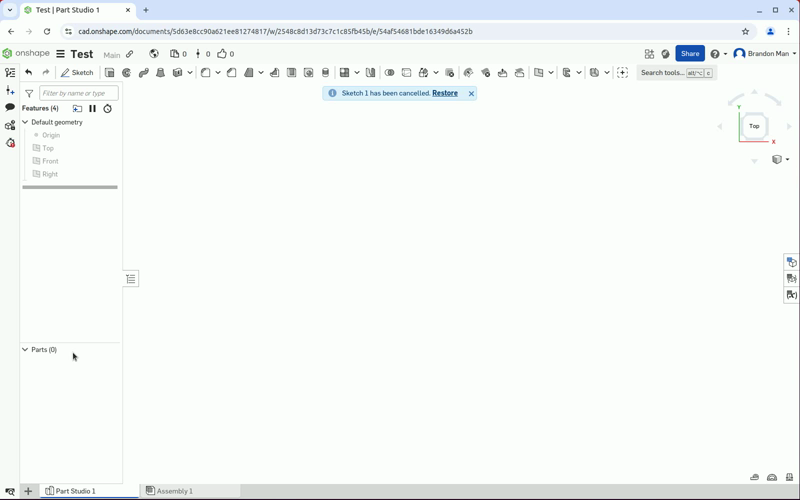
key(space)
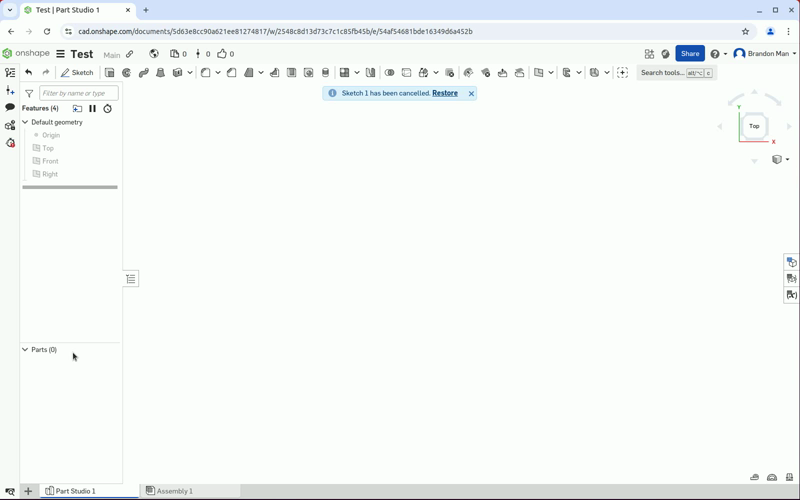
key_down(shift)
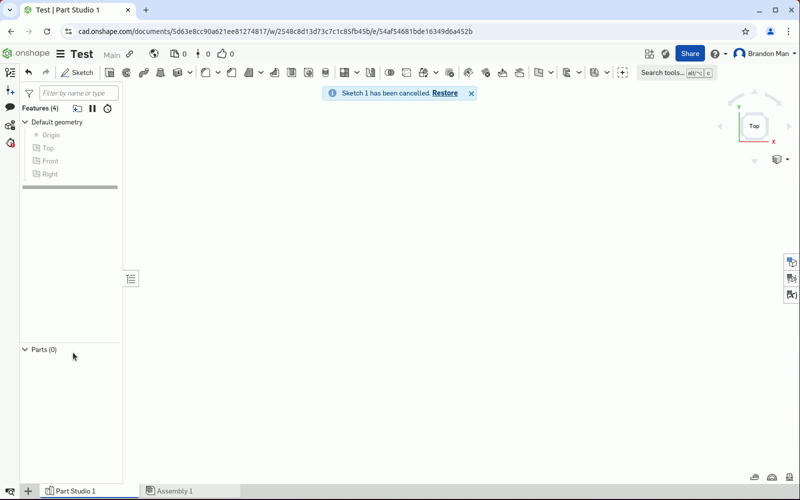
key(up)
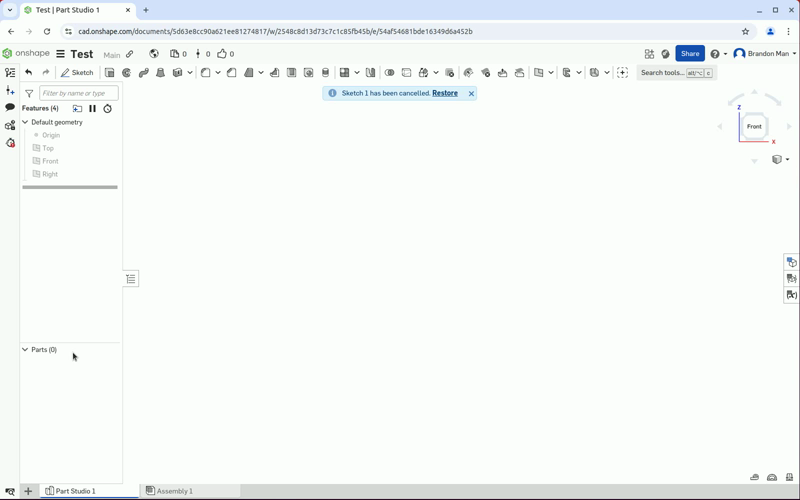
key_up(shift)
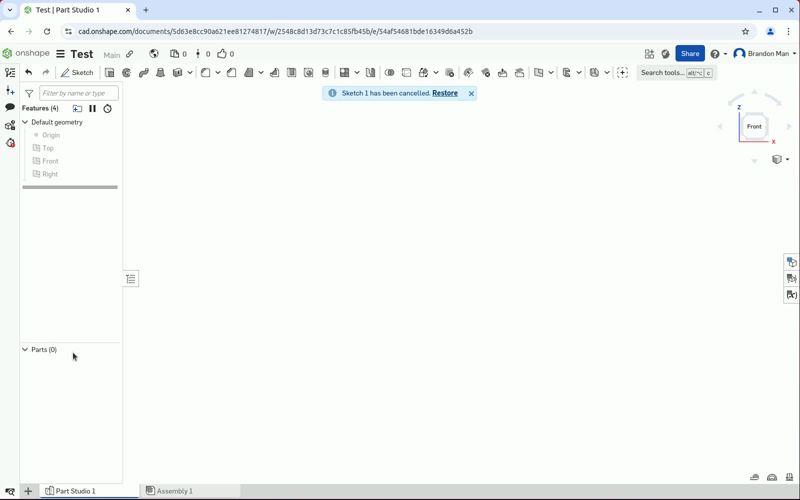
mouse_move(73, 352)
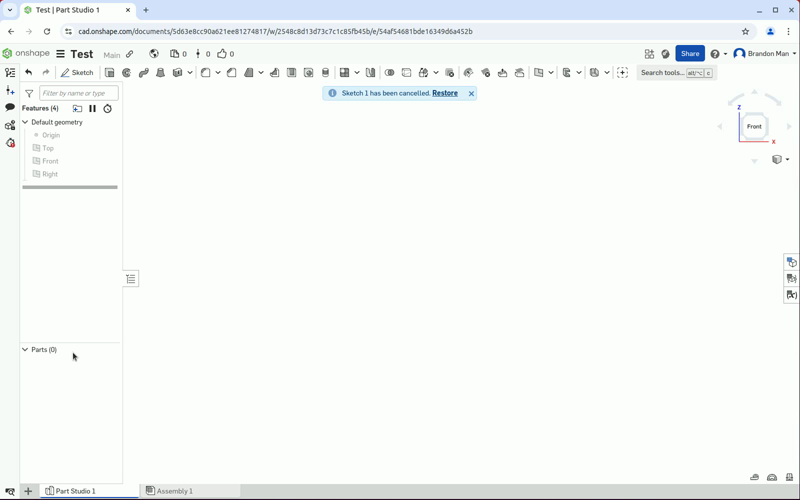
key(shift+y)
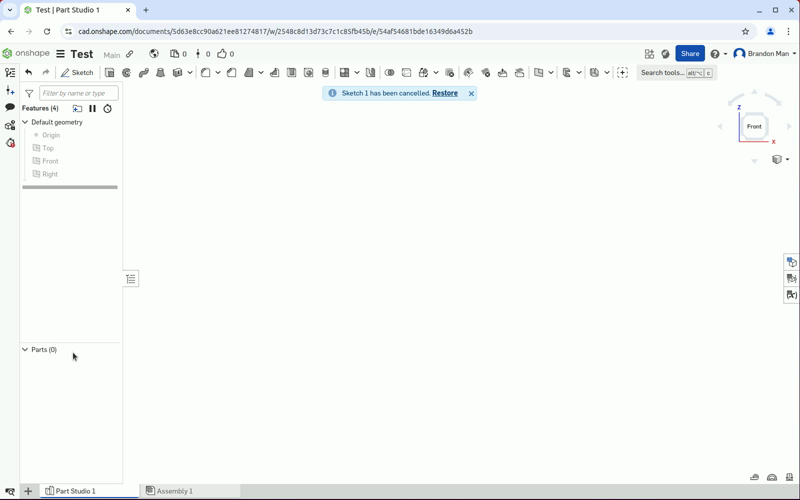
key(shift+s)
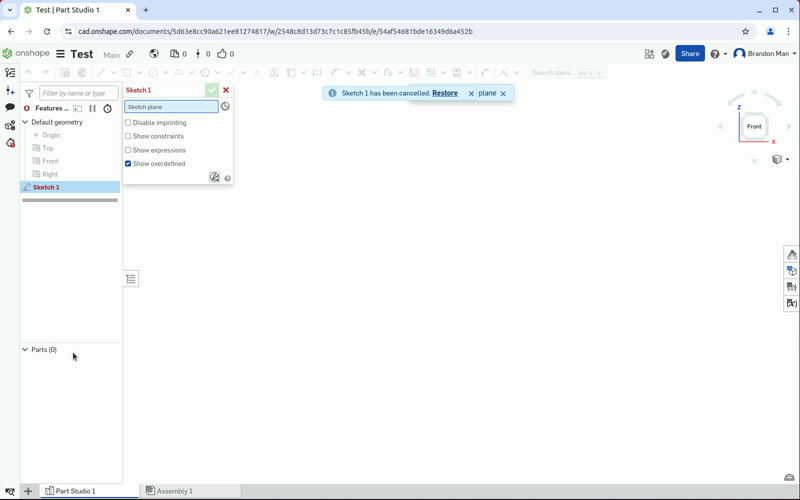
mouse_move(73, 163)
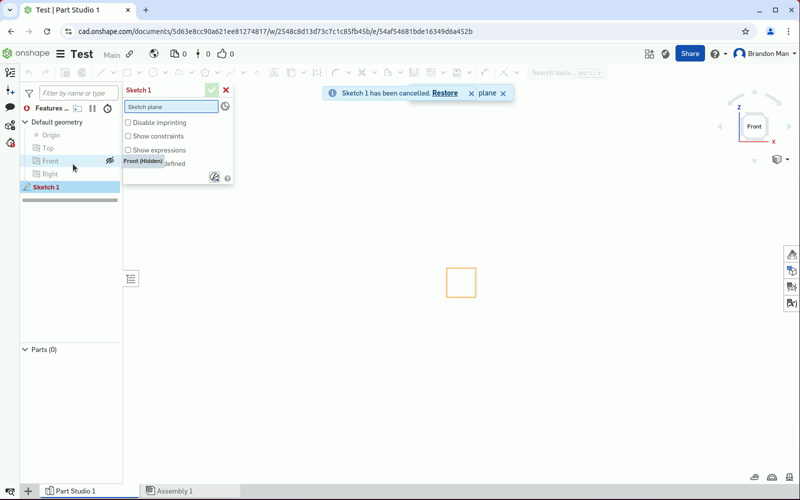
click(73, 163)
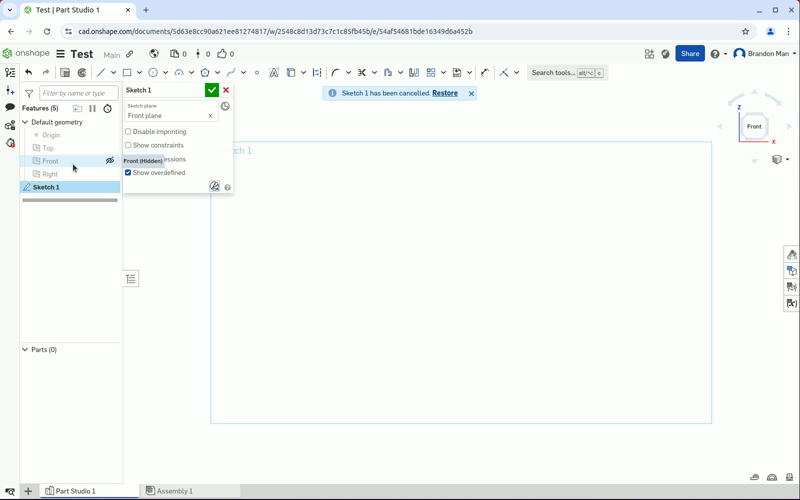
mouse_move(73, 352)
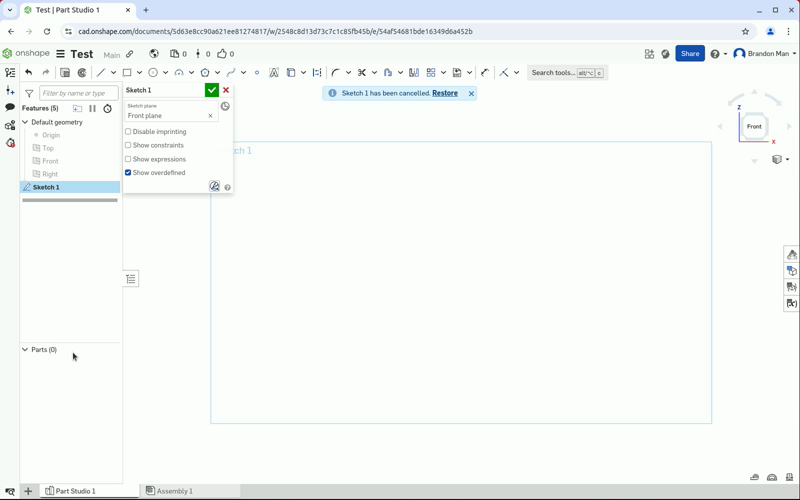
key(y)
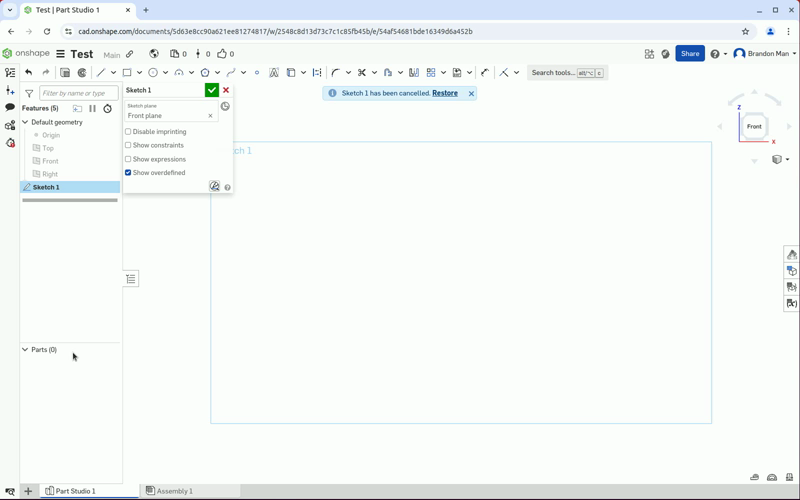
key(l)
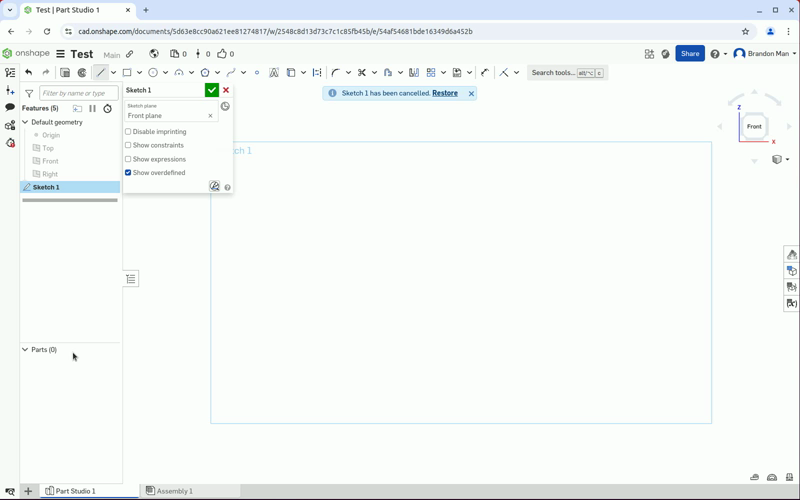
key_down(shift)
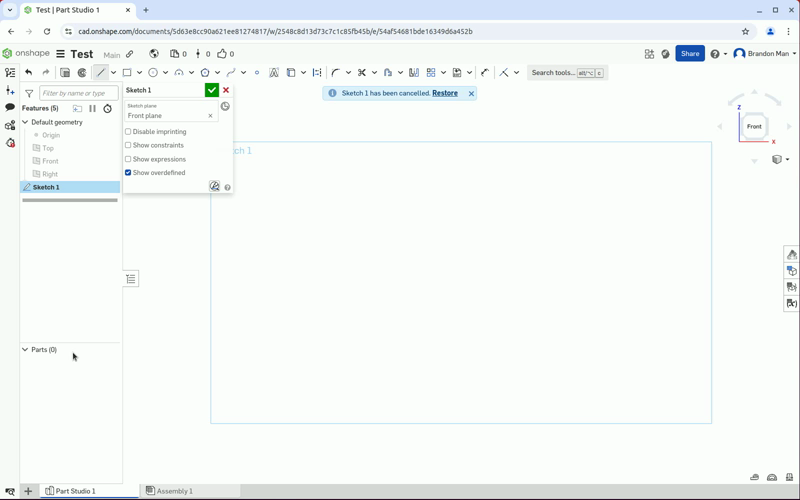
mouse_move(460, 282)
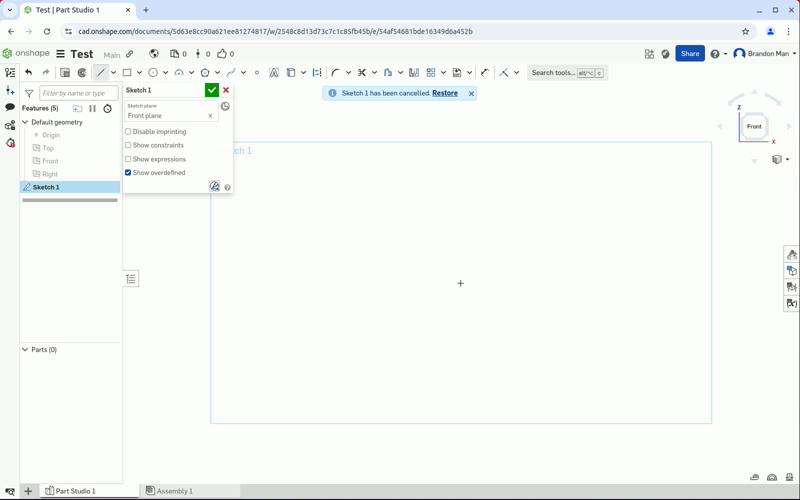
click(460, 282)
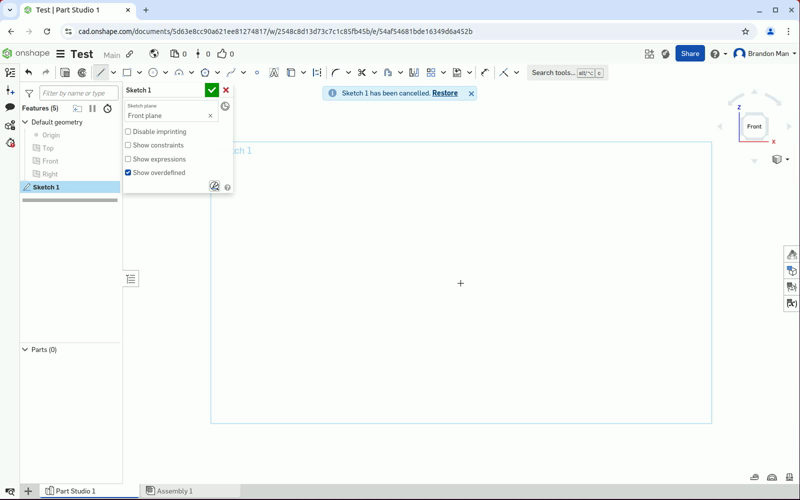
key_up(shift)
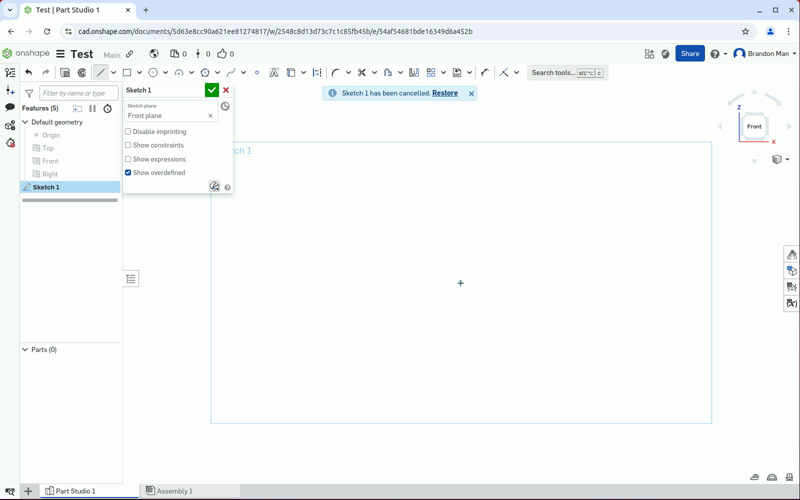
key_down(shift)
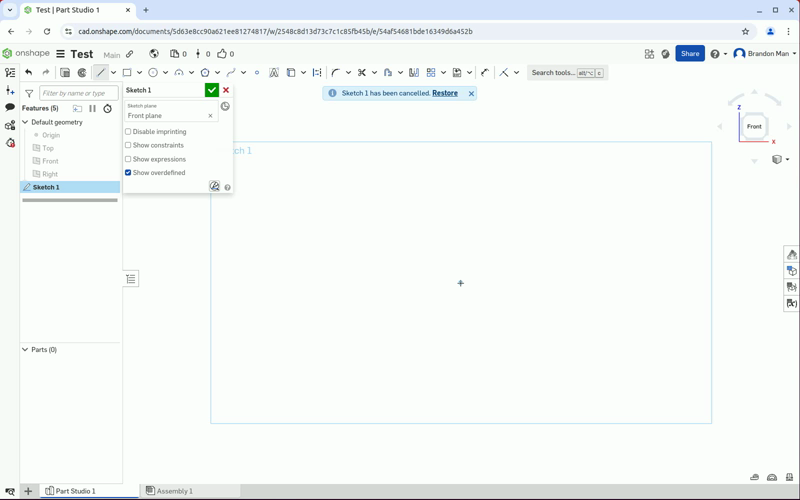
mouse_move(573, 282)
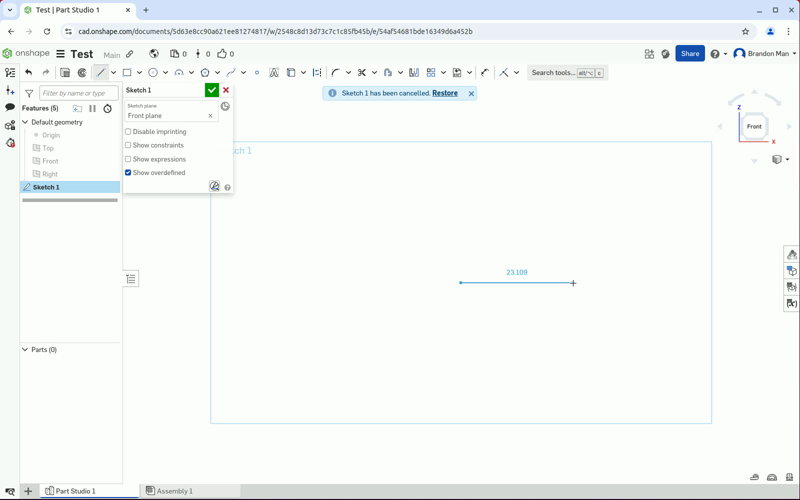
click(573, 282)
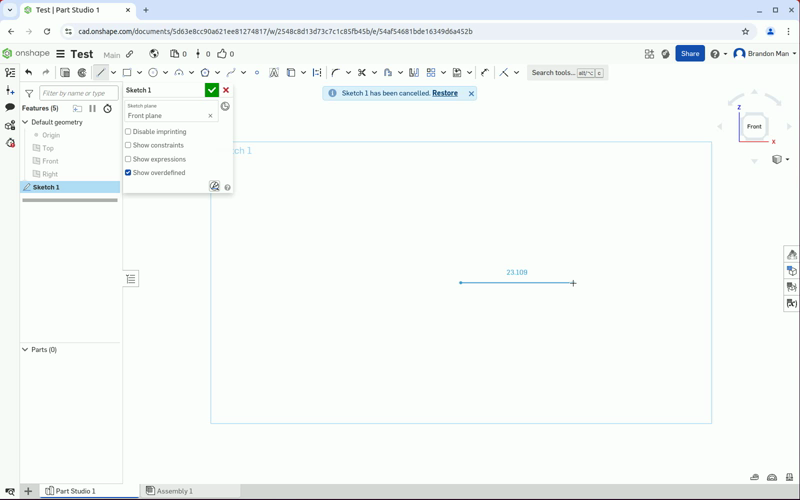
key_up(shift)
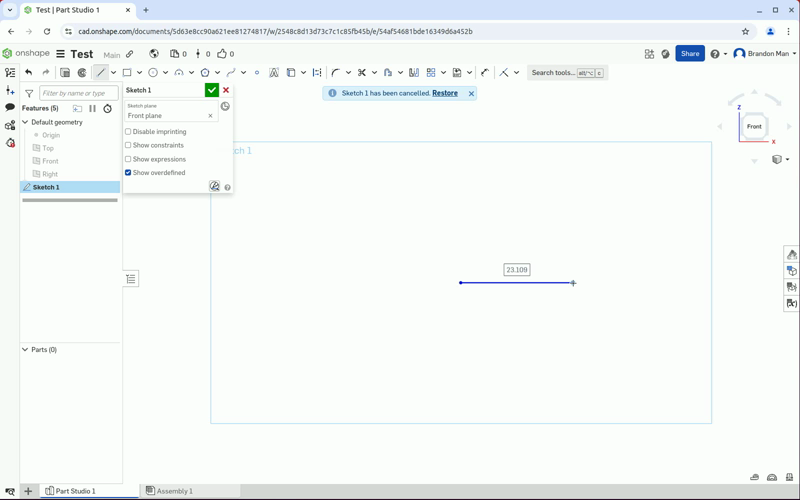
key_down(shift)
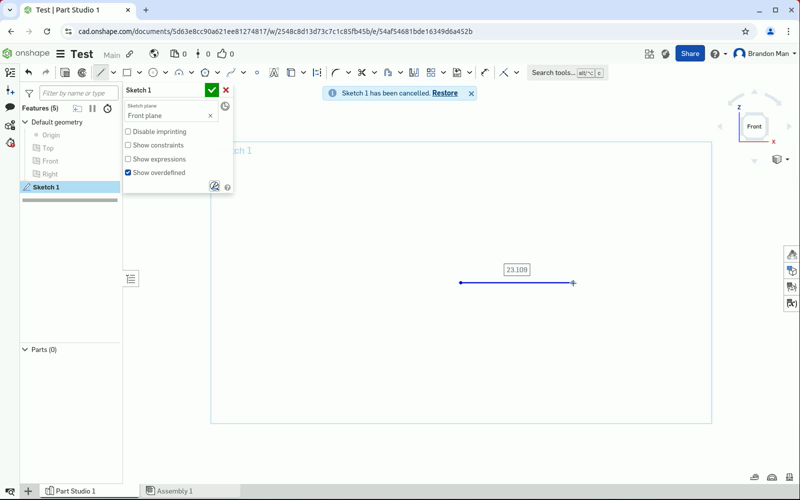
mouse_move(589, 282)
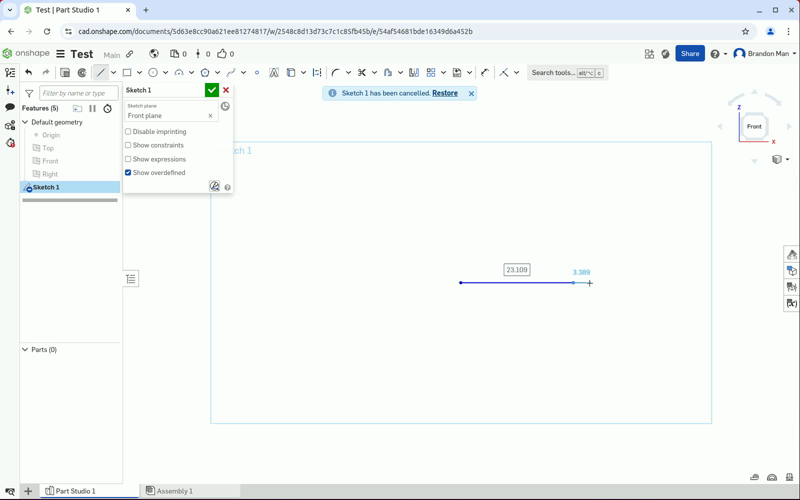
mouse_move(573, 226)
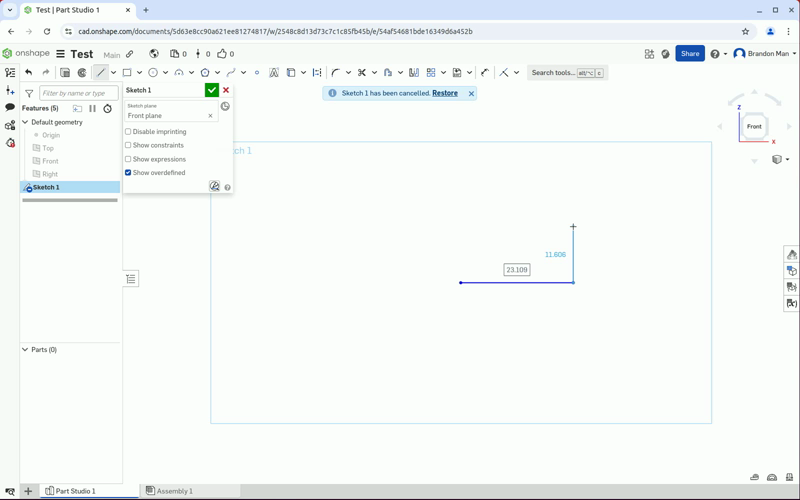
click(573, 226)
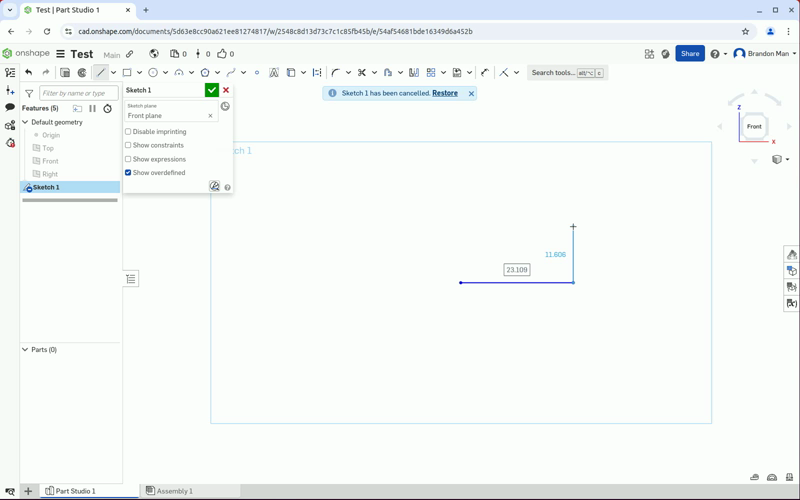
key_up(shift)
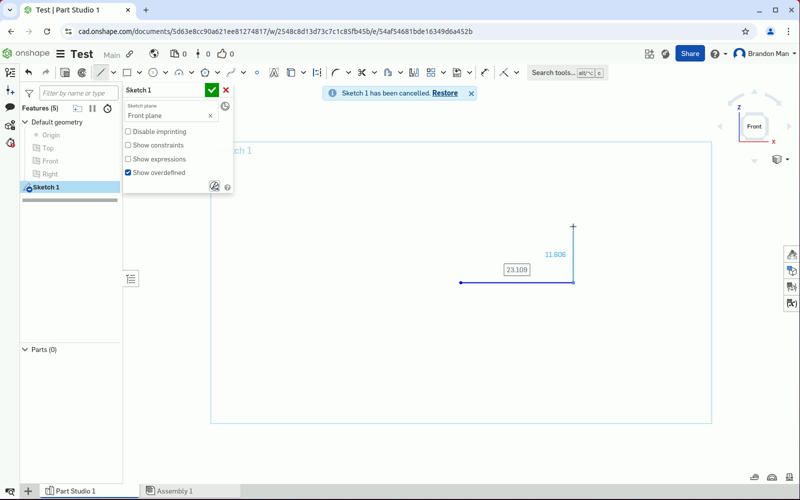
key_down(shift)
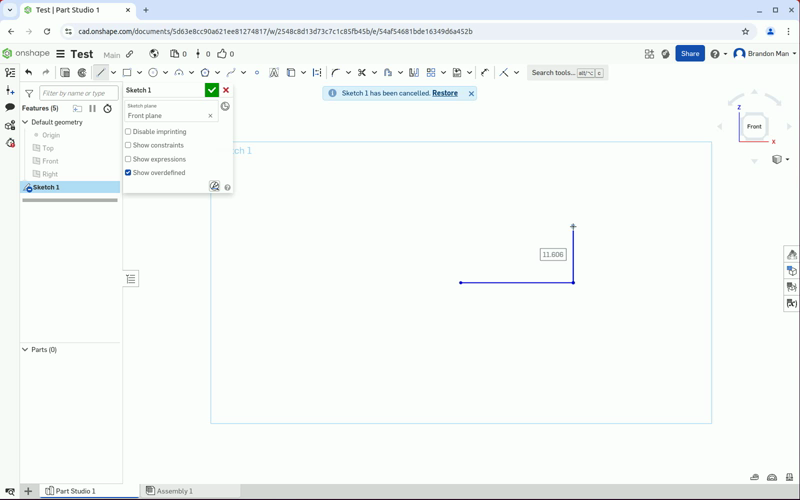
mouse_move(460, 226)
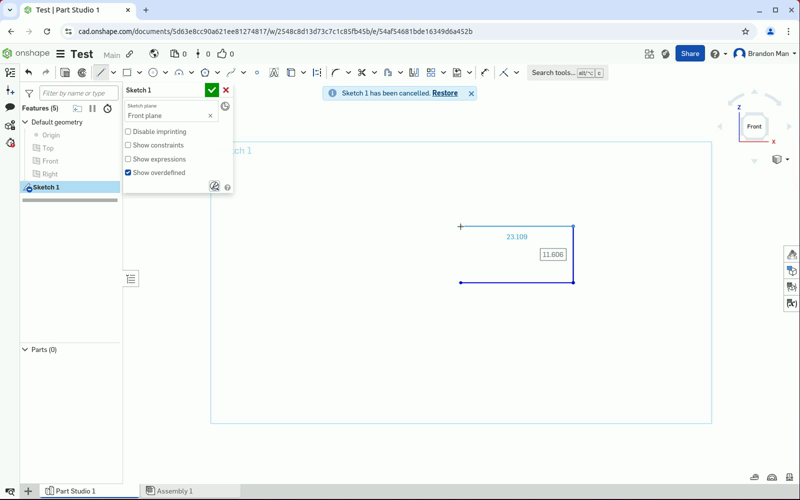
click(460, 226)
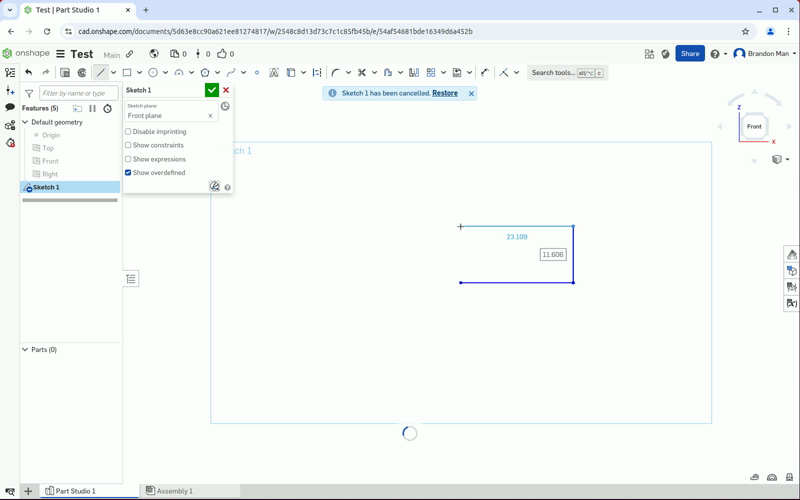
key_up(shift)
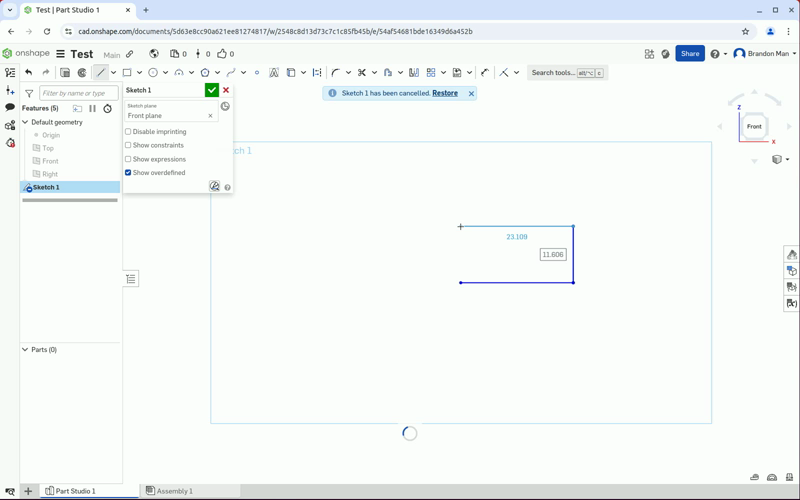
mouse_move(490, 226)
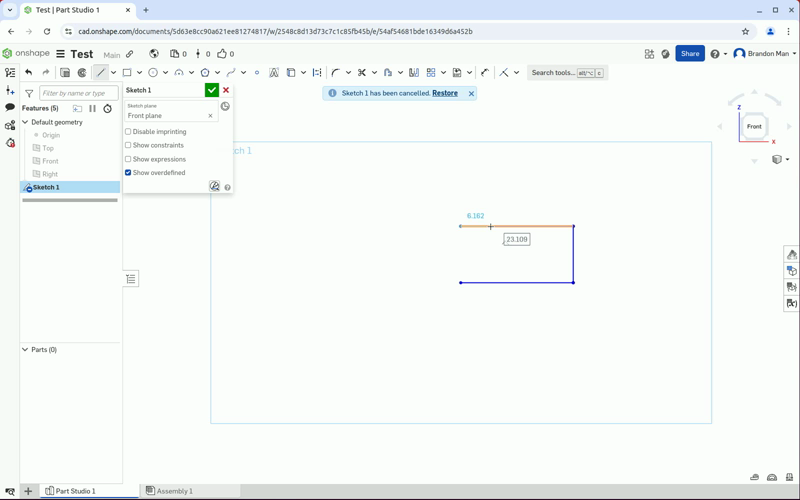
key_down(shift)
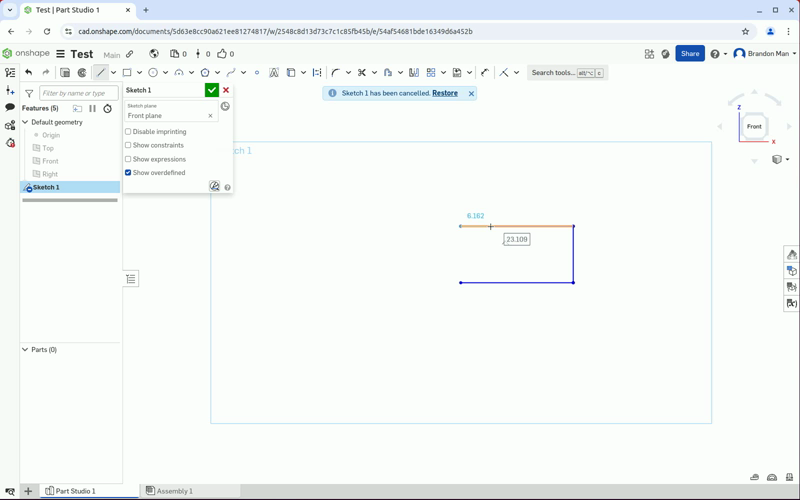
mouse_move(460, 282)
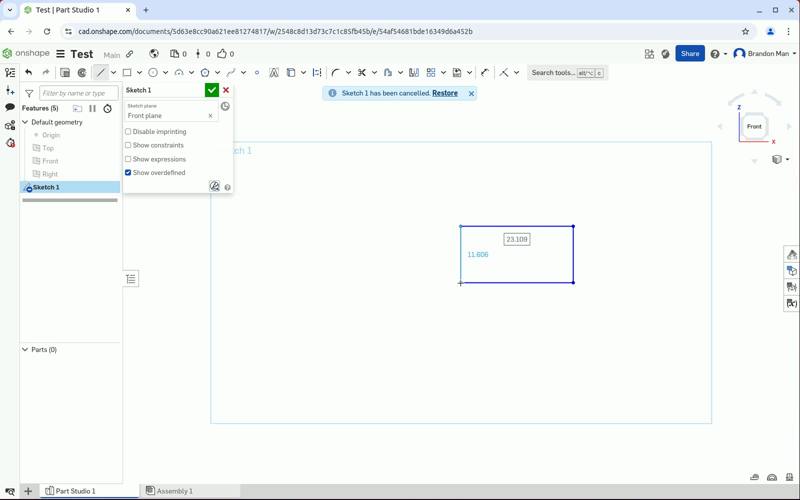
key_up(shift)
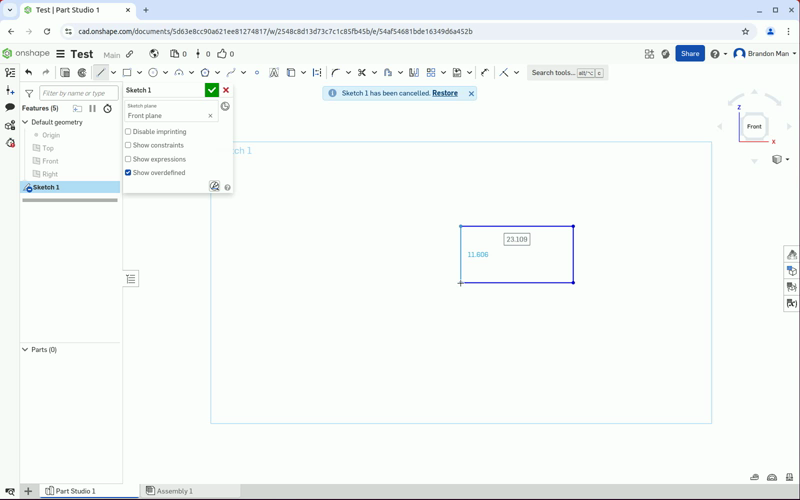
click(460, 282)
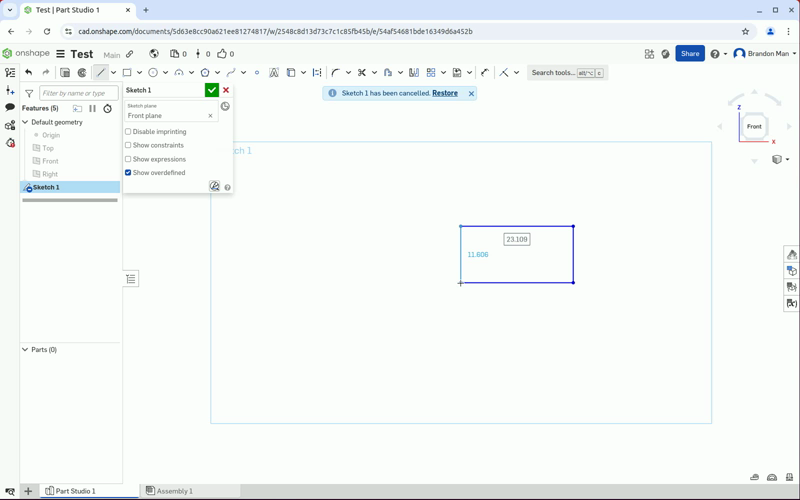
key(esc)
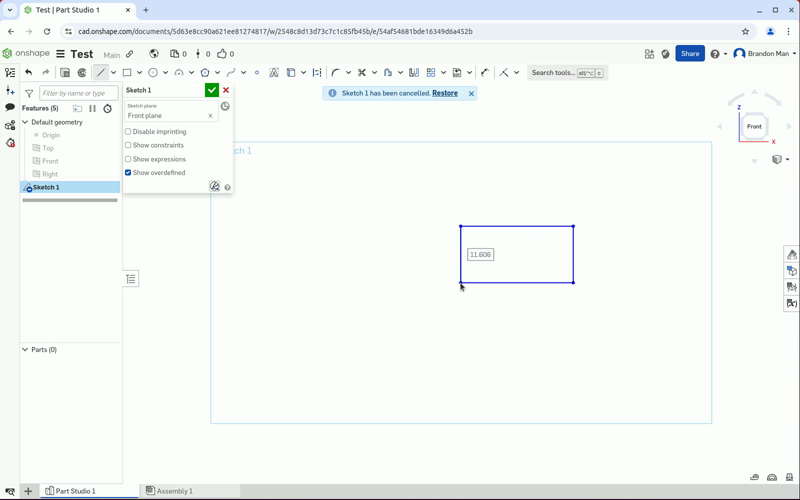
mouse_move(517, 239)
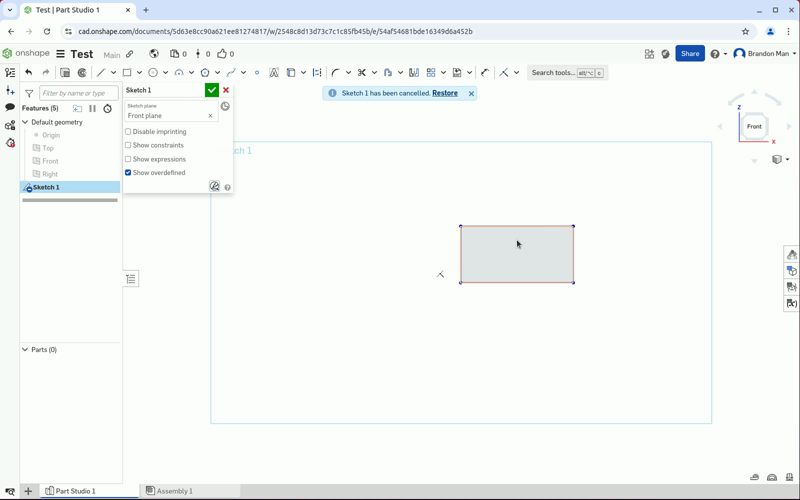
click(517, 239)
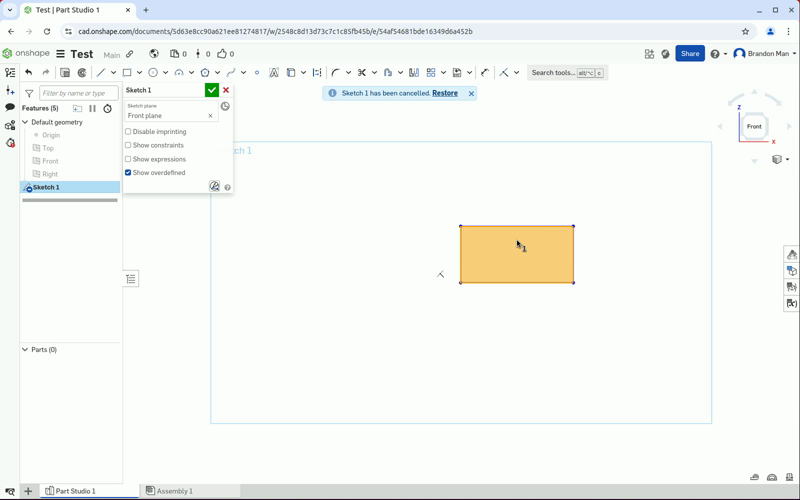
mouse_move(73, 352)
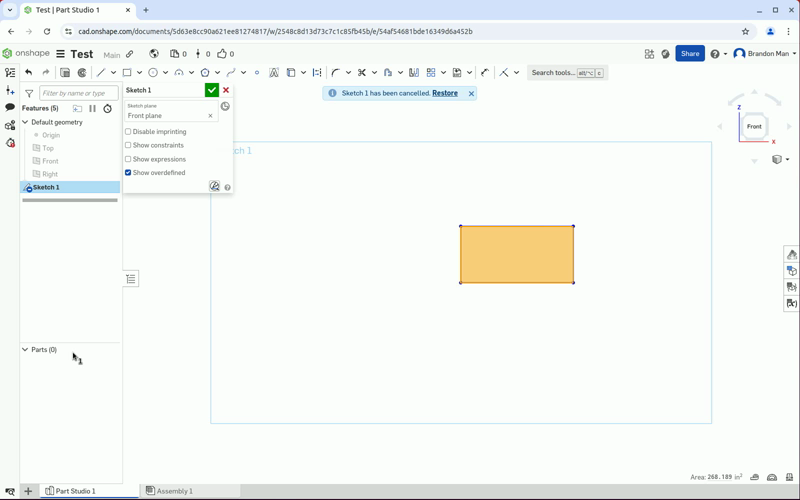
key(shift+y)
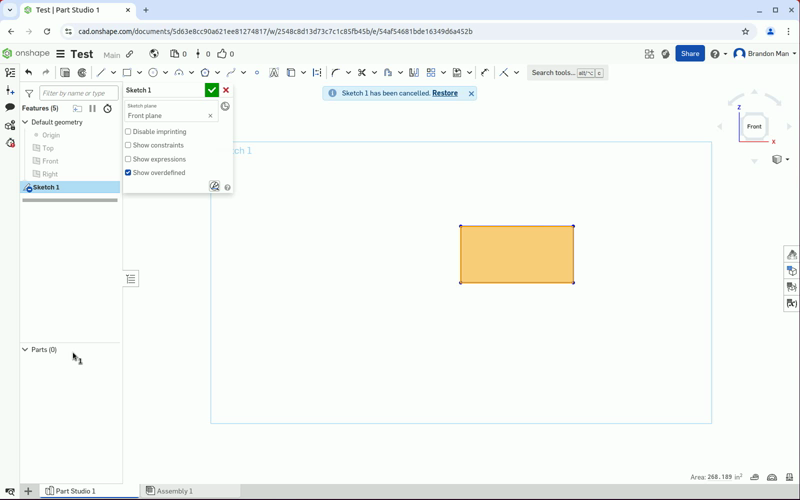
key(shift+e)
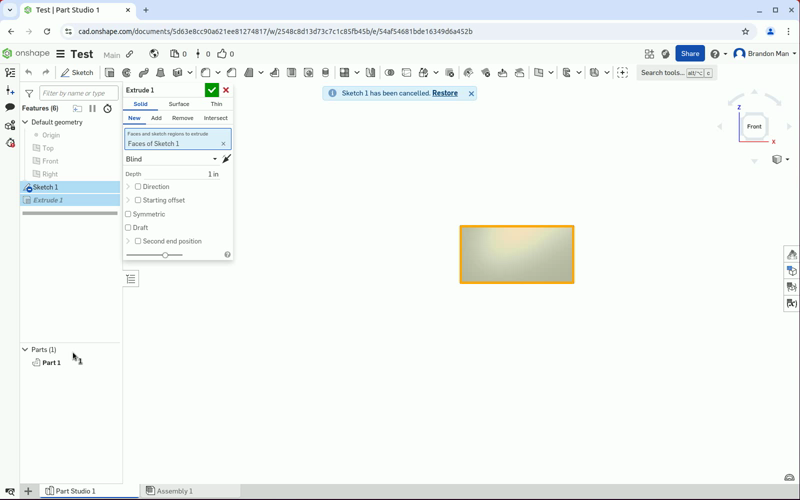
mouse_move(143, 106)
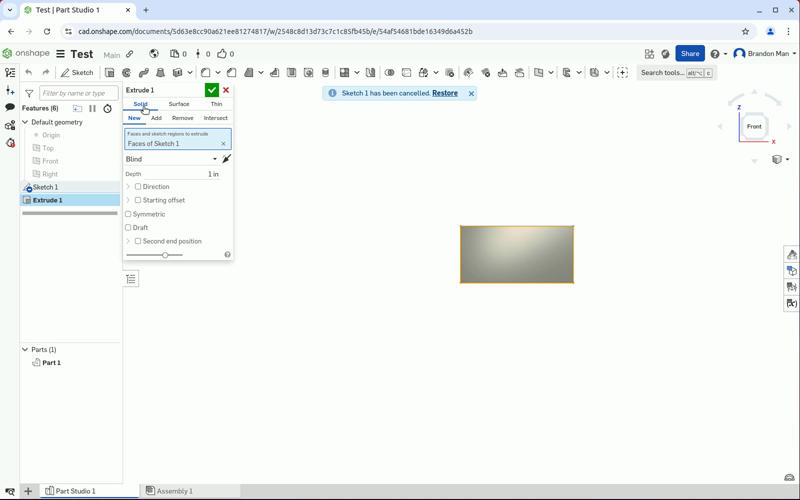
click(143, 106)
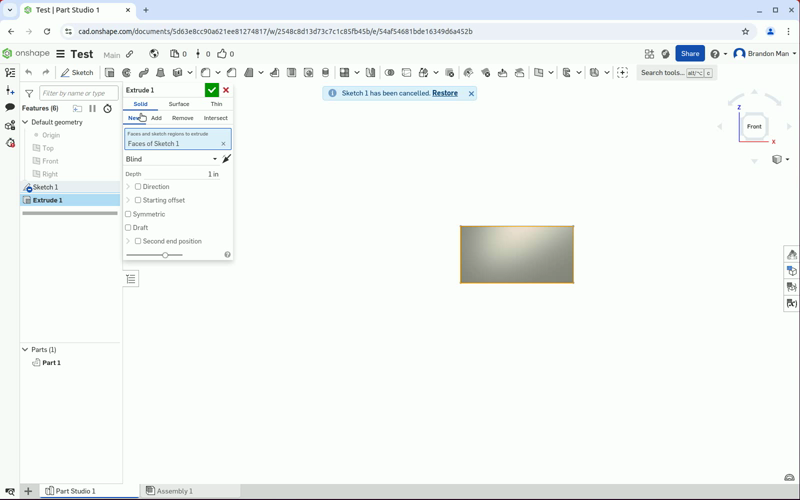
mouse_move(137, 120)
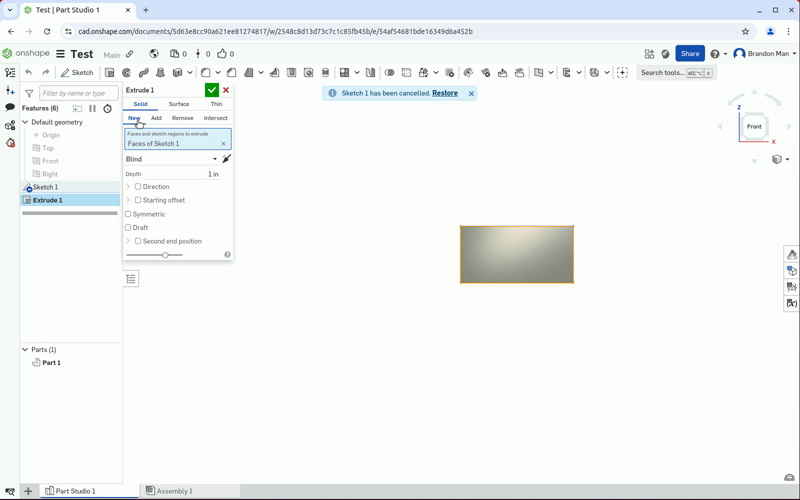
click(137, 120)
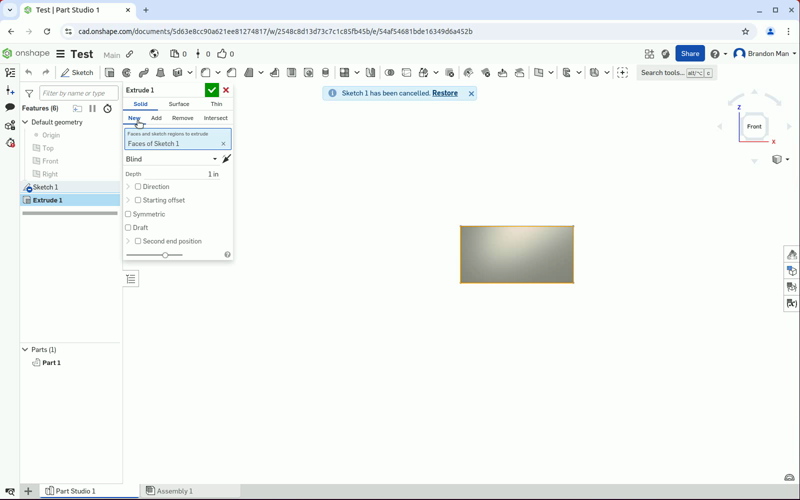
key(tab, 4)
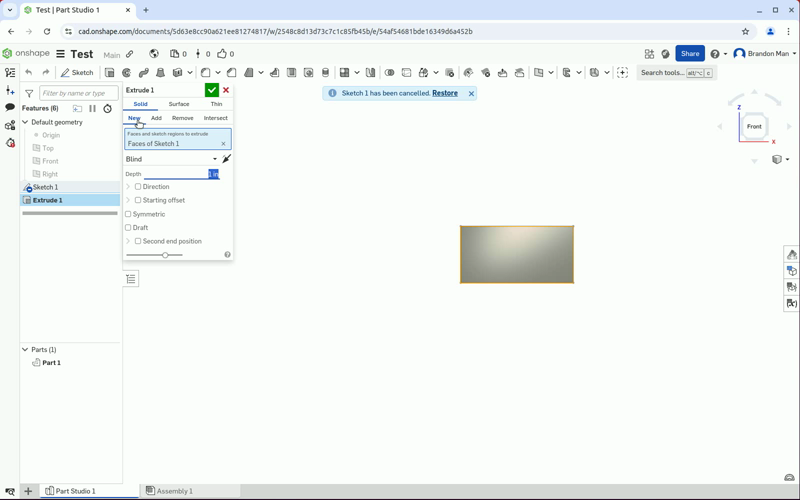
text(2.407)
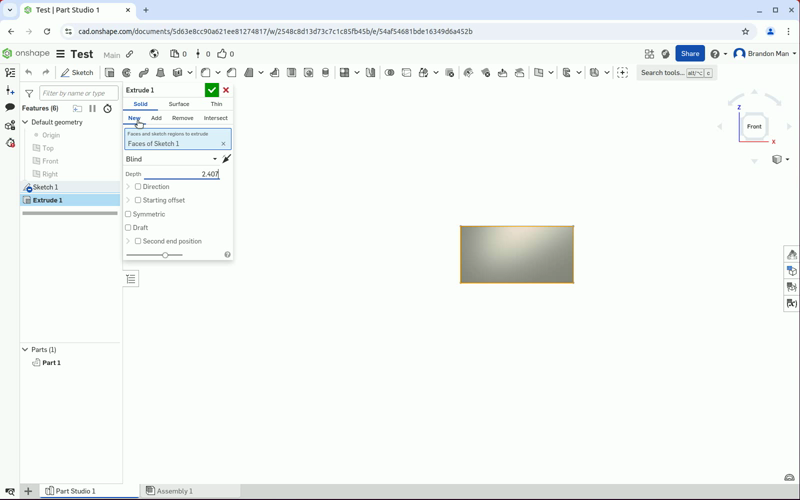
key(enter)
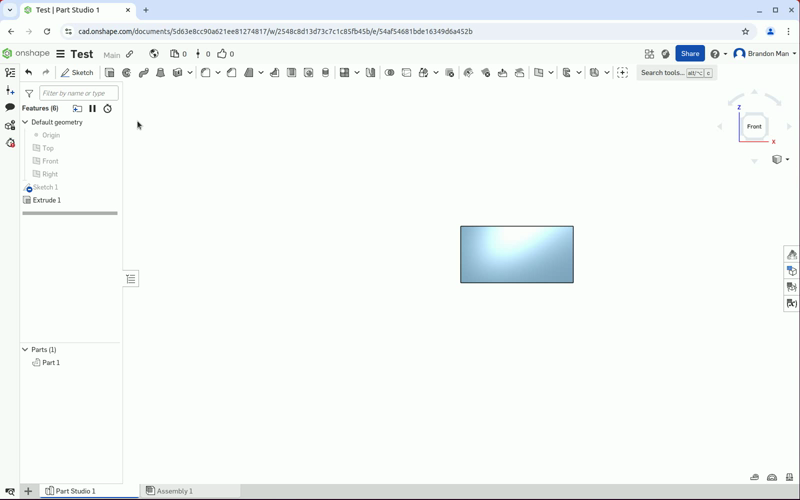
key(shift+h)
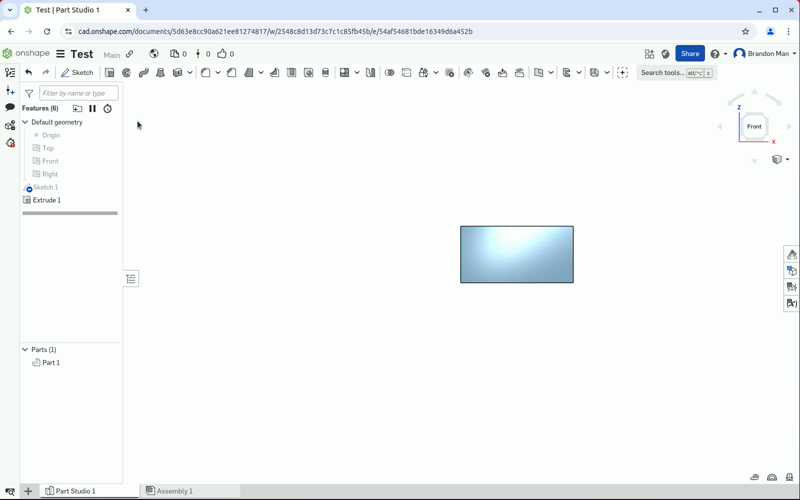
key(shift+h)
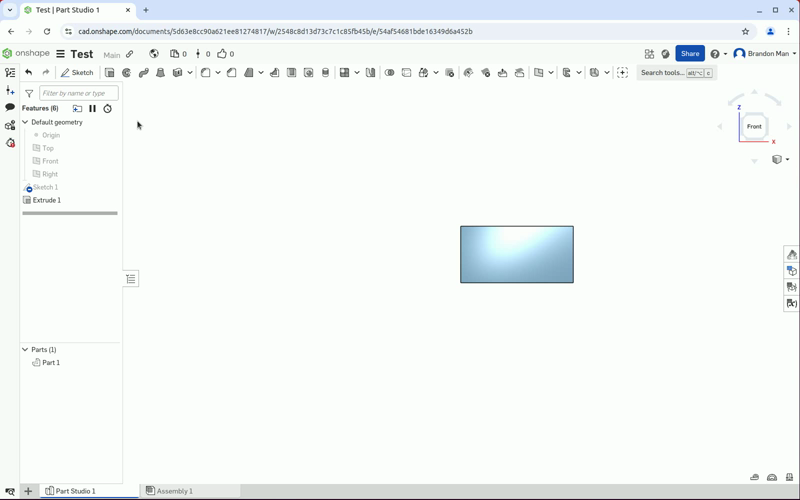
mouse_move(73, 189)
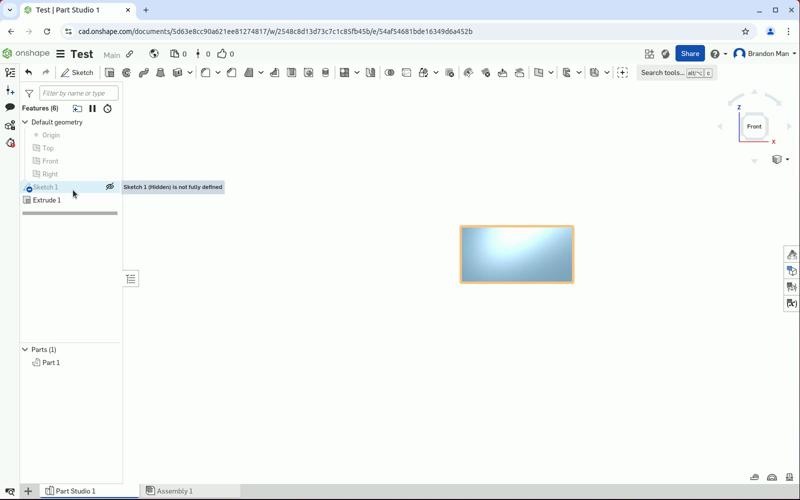
click(73, 189)
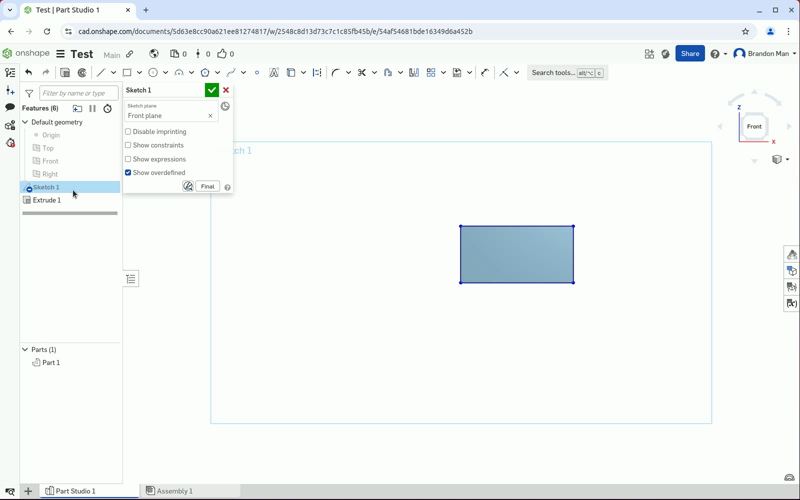
mouse_move(229, 92)
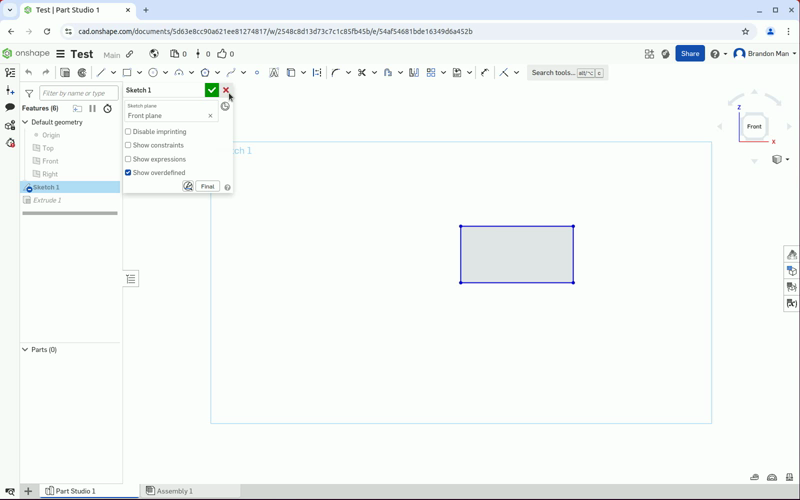
click(229, 92)
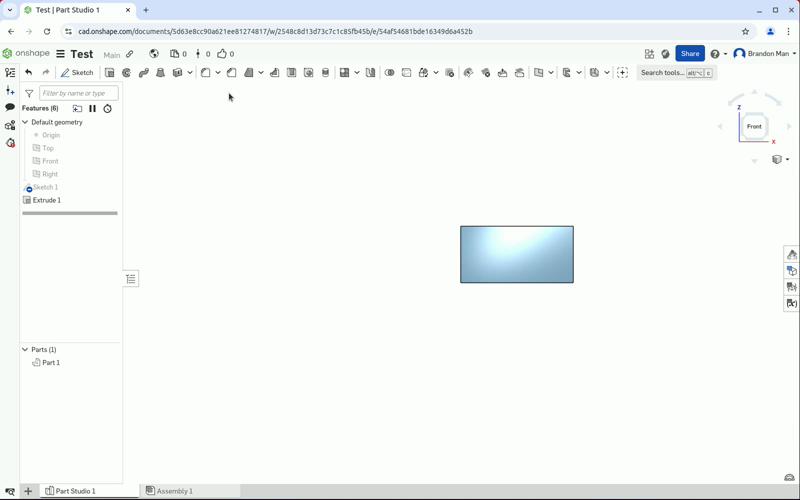
mouse_move(541, 75)
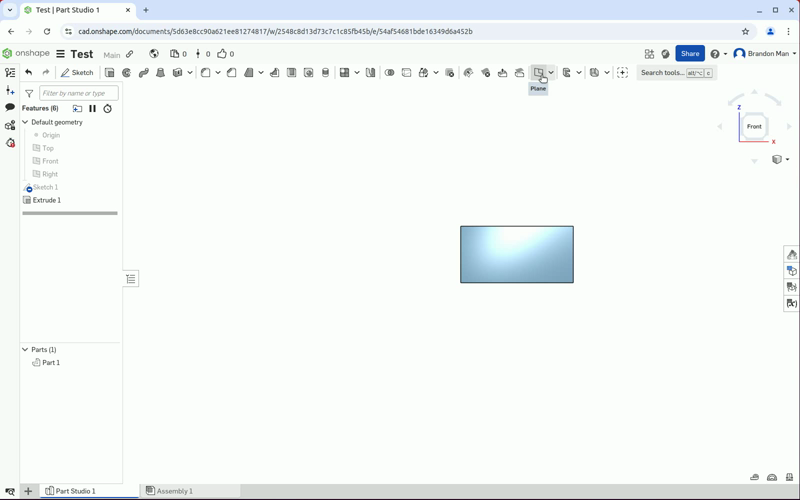
click(541, 75)
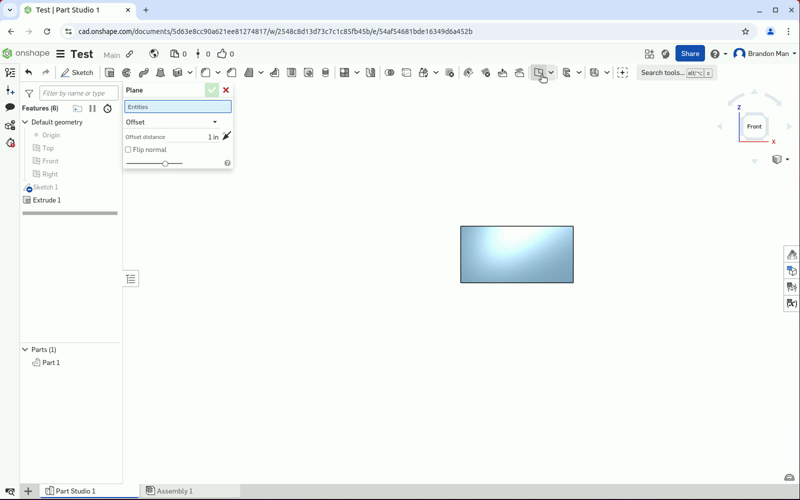
mouse_move(73, 163)
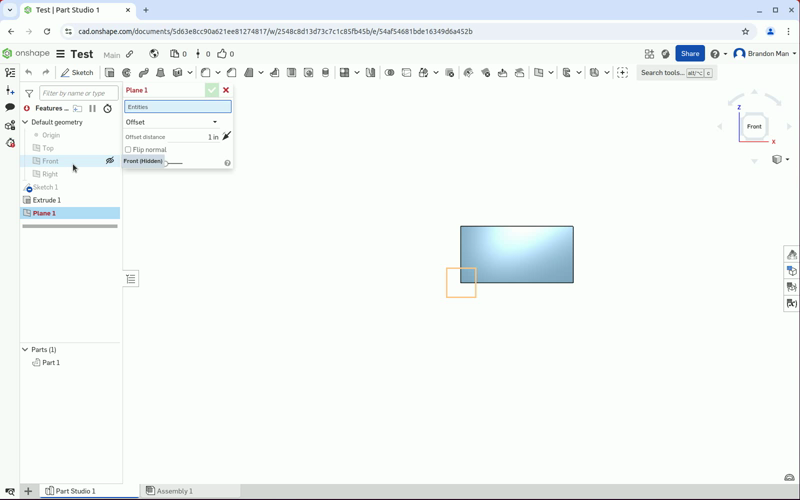
click(73, 163)
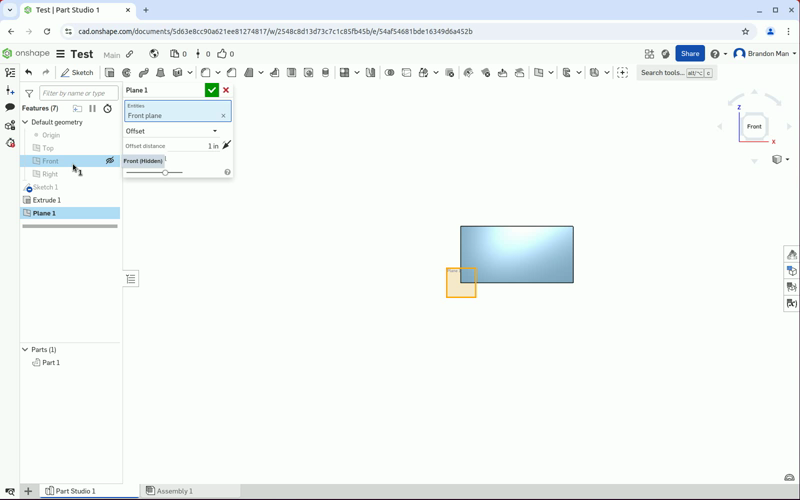
key(tab, 2)
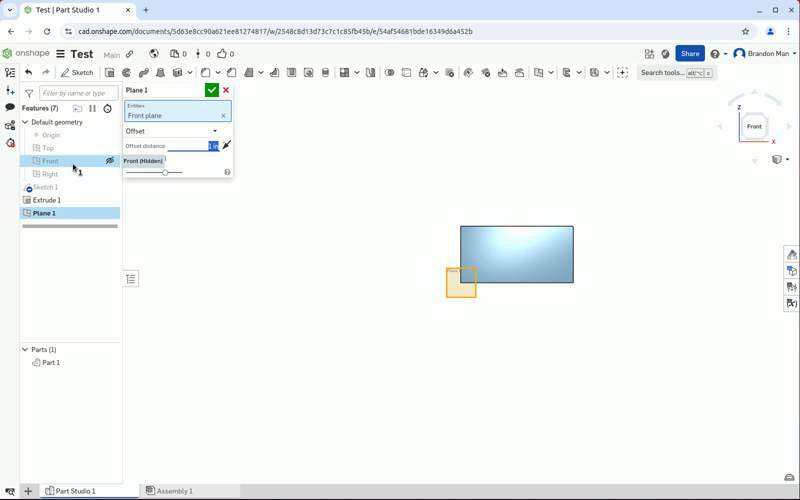
text(2.403)
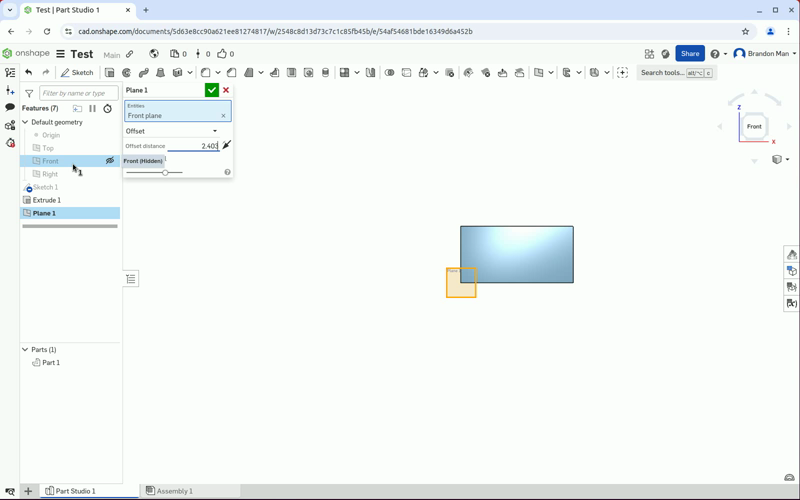
key(enter, 2)
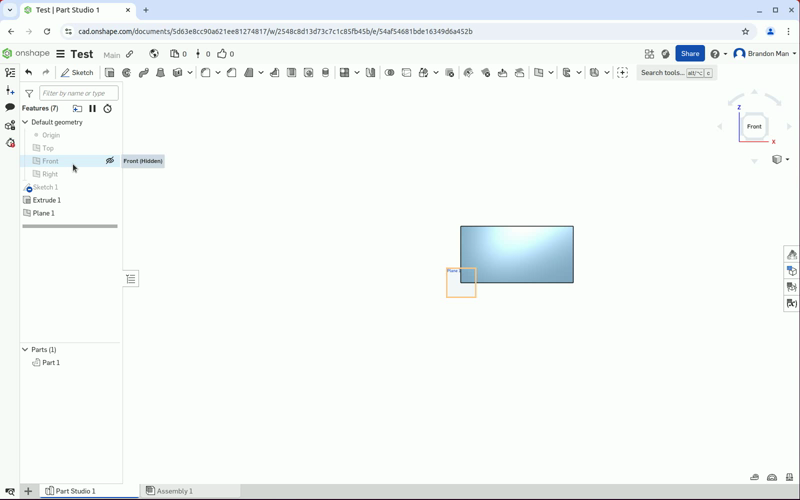
key(shift+s)
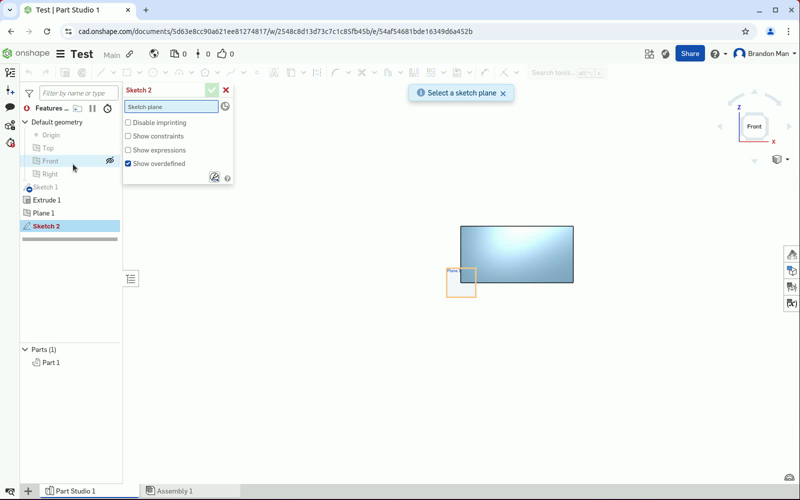
mouse_move(73, 215)
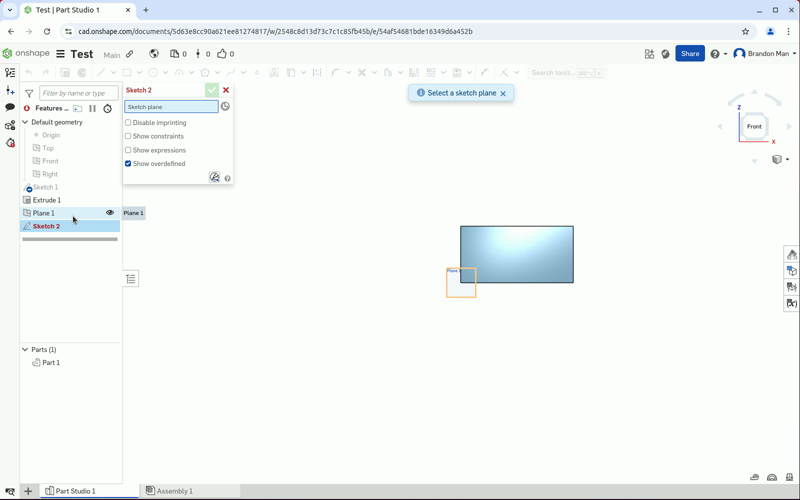
click(73, 215)
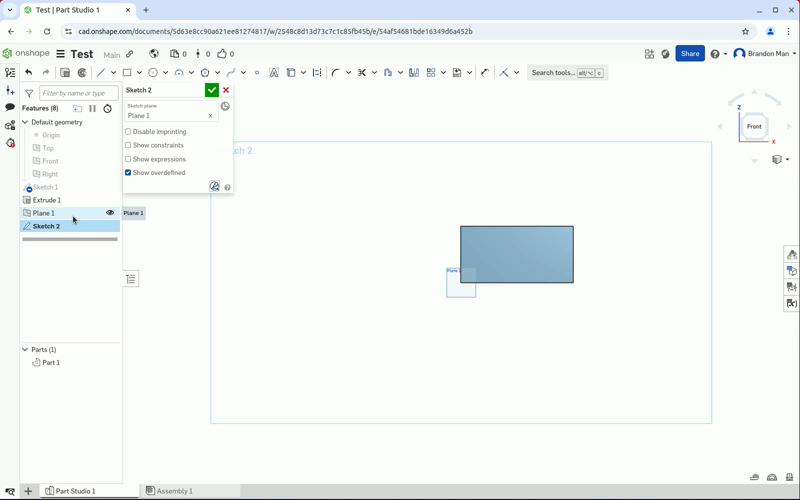
mouse_move(73, 352)
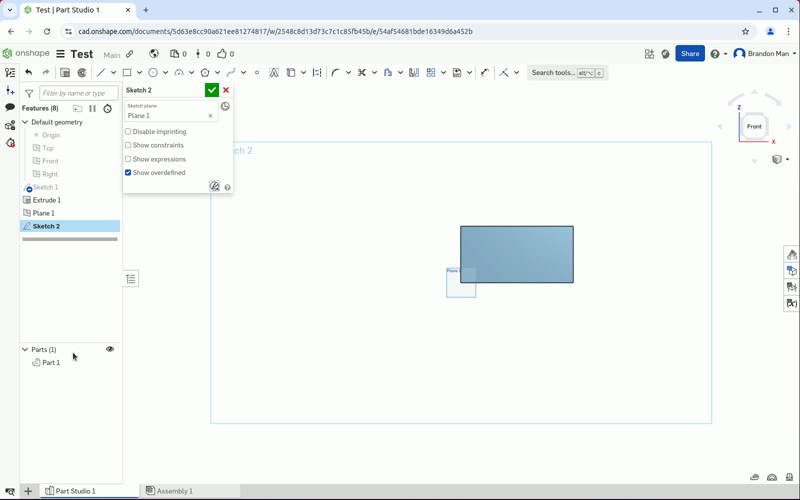
key(y)
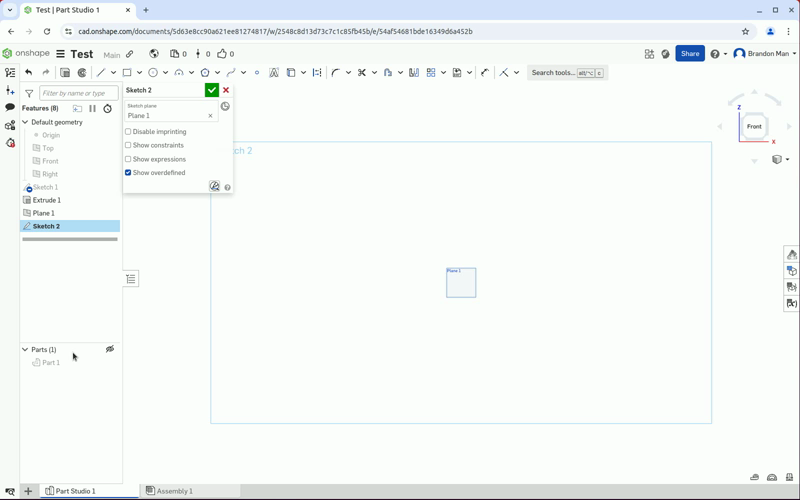
key(l)
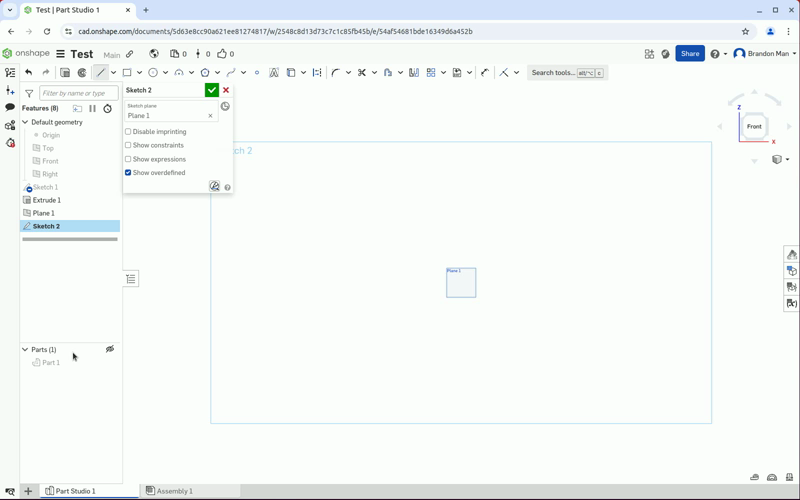
key_down(shift)
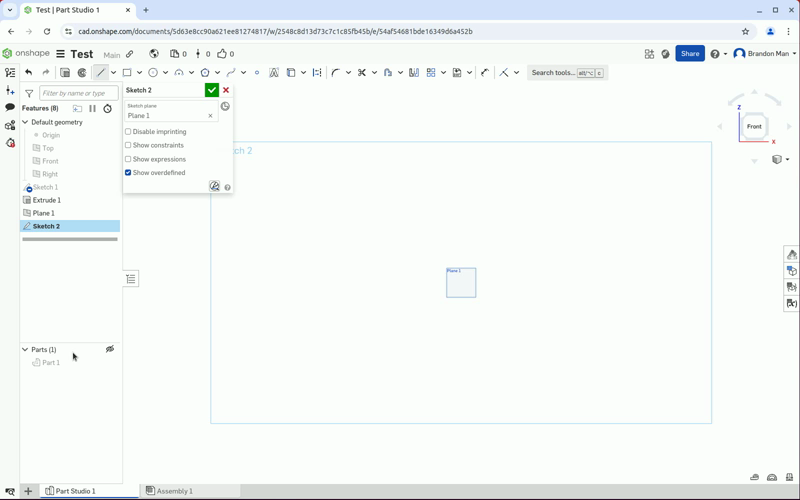
mouse_move(460, 282)
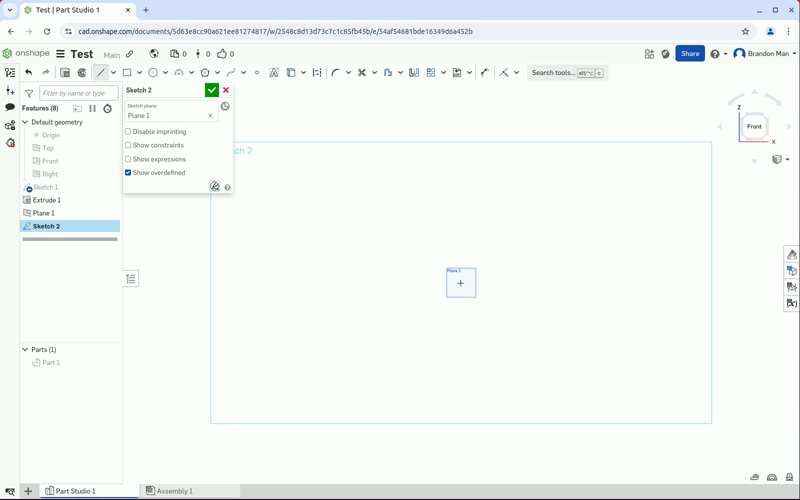
click(460, 282)
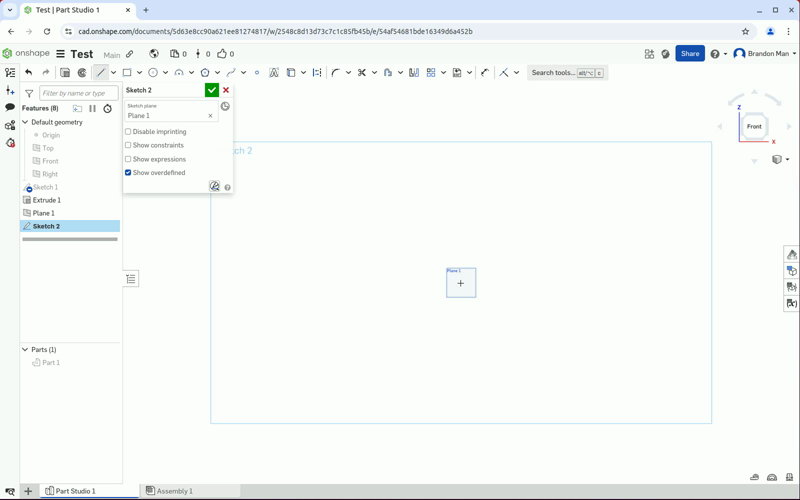
key_up(shift)
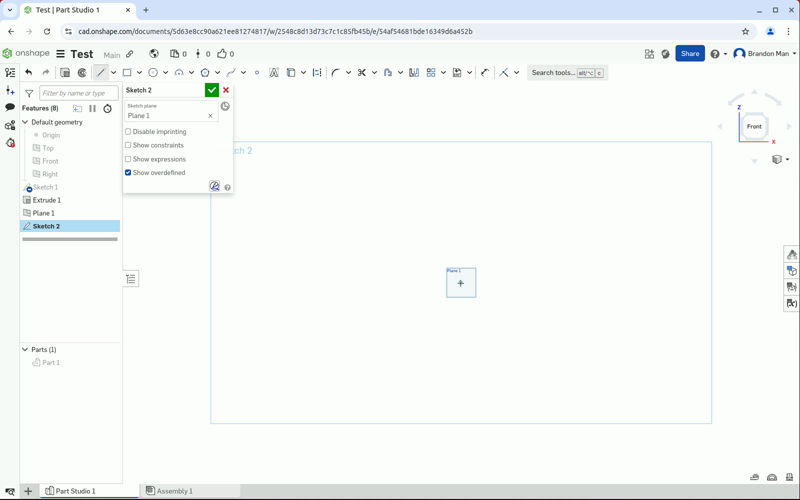
key_down(shift)
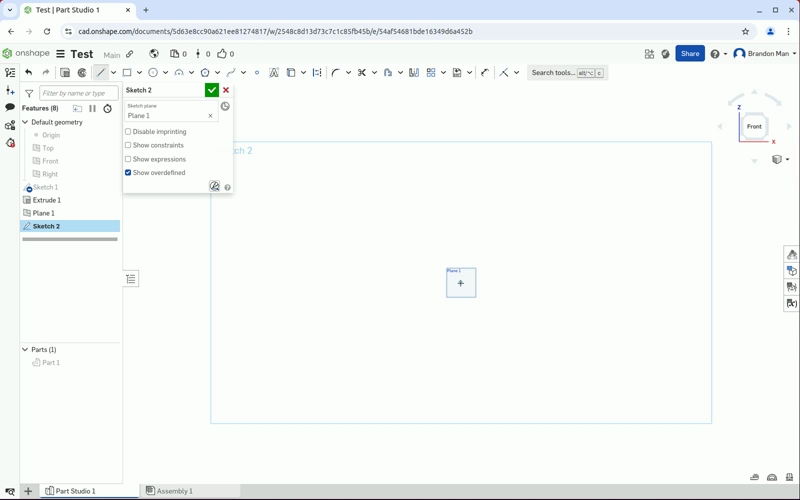
mouse_move(573, 282)
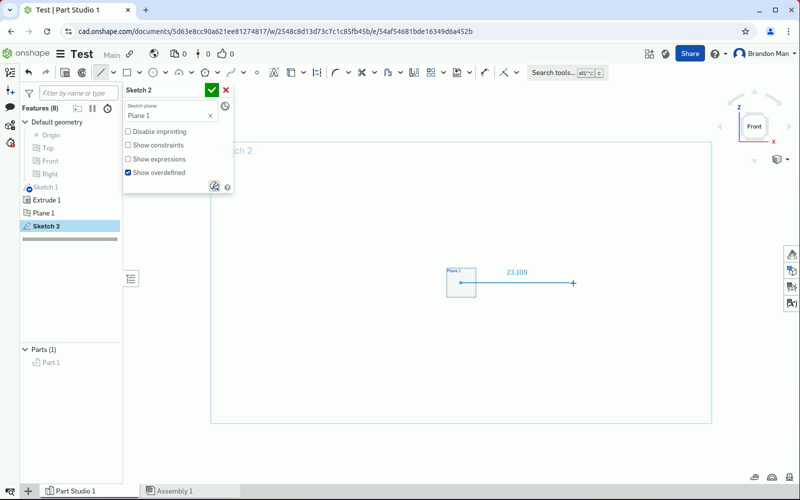
click(573, 282)
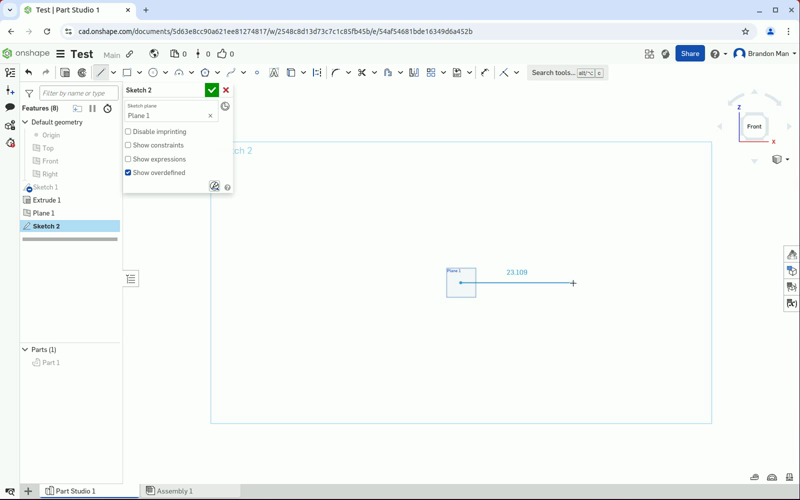
key_up(shift)
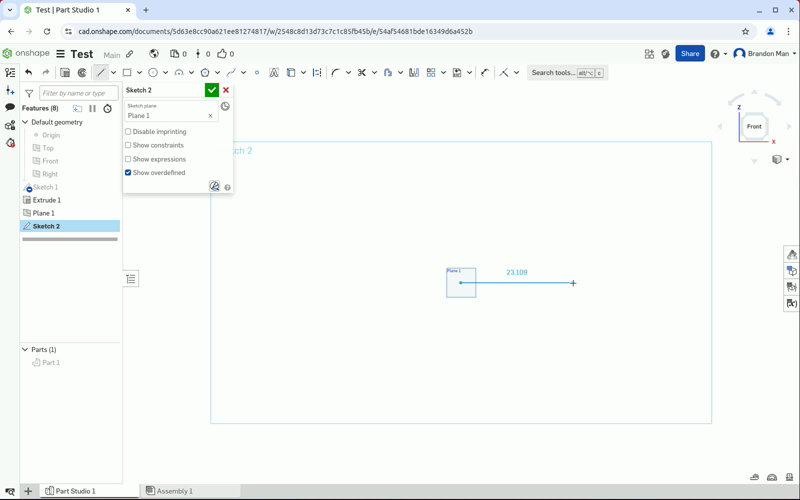
key_down(shift)
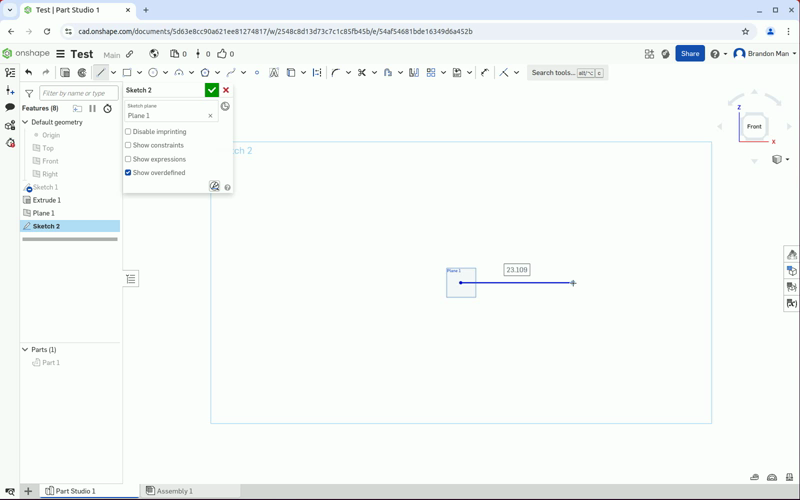
mouse_move(589, 282)
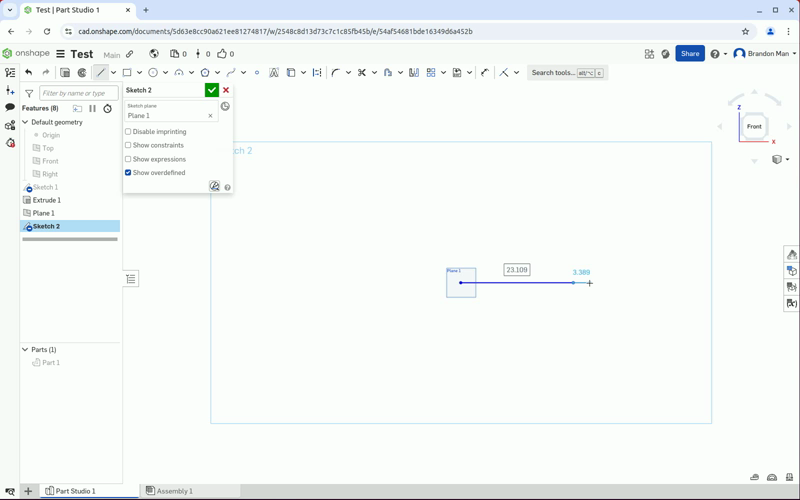
mouse_move(573, 271)
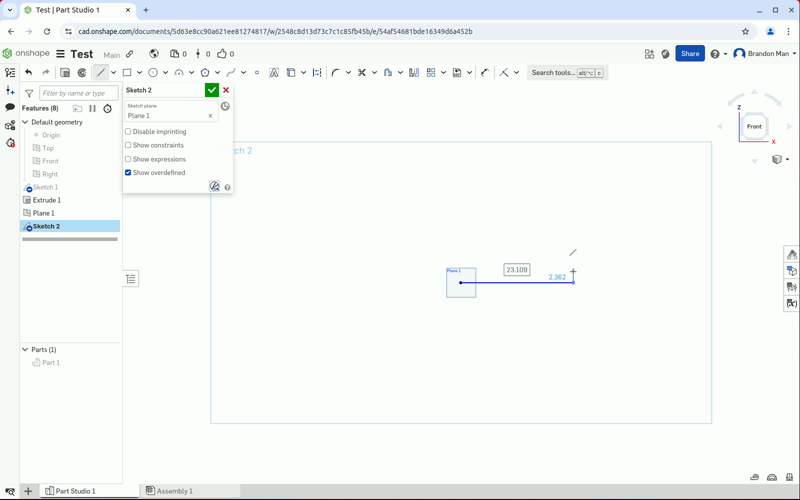
click(573, 271)
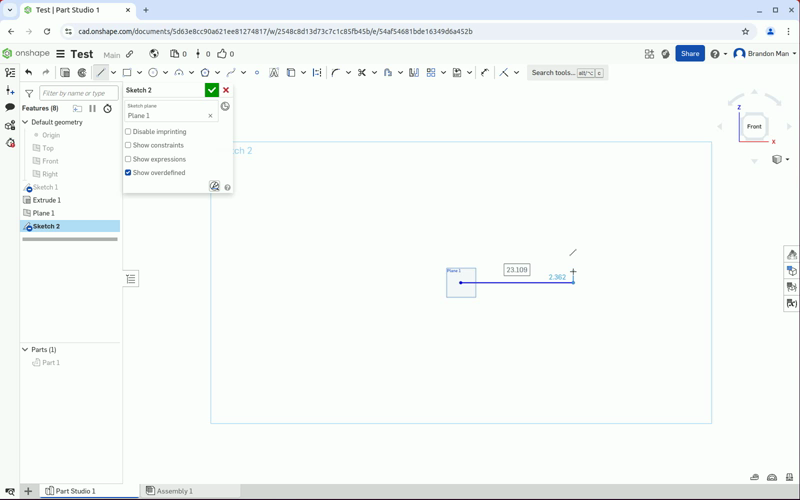
key_up(shift)
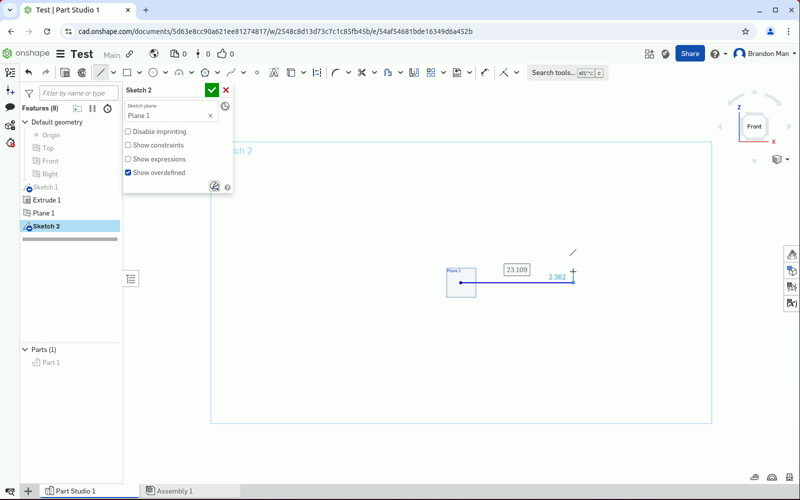
key_down(shift)
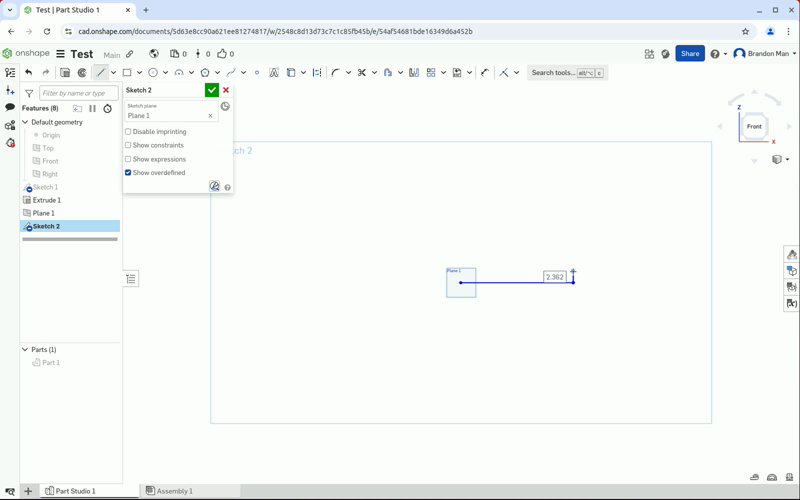
mouse_move(460, 271)
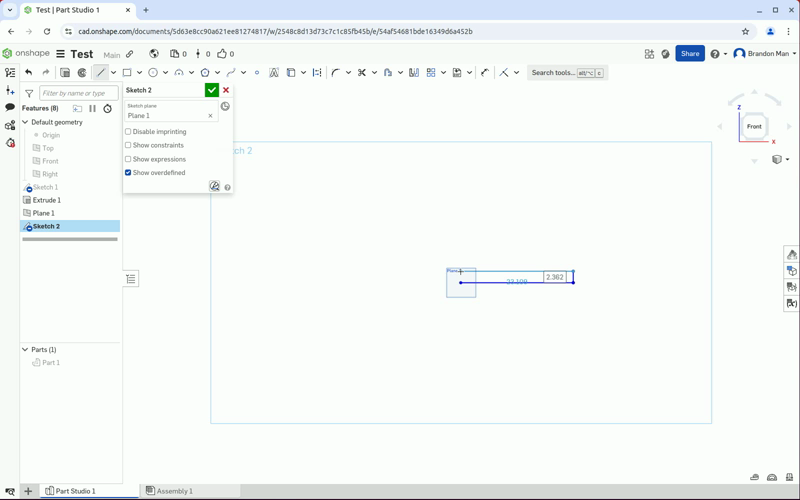
click(460, 271)
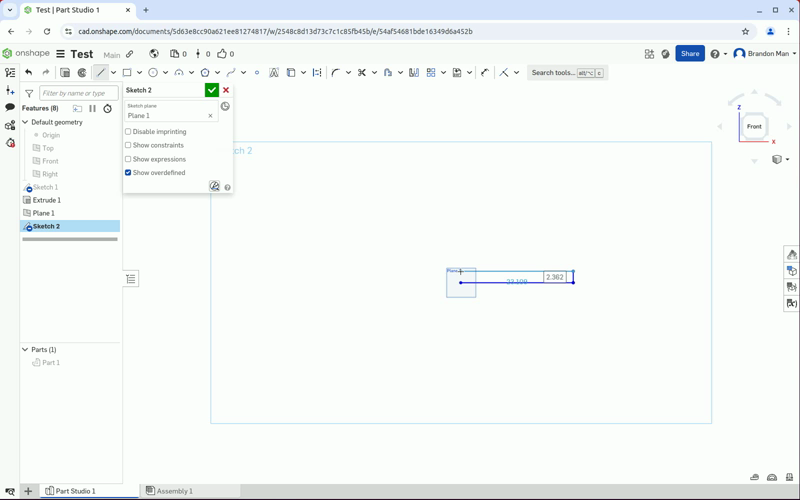
key_up(shift)
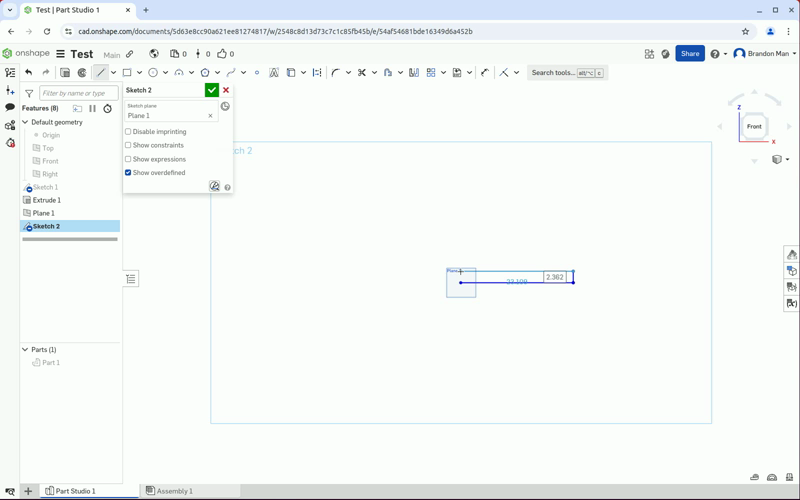
mouse_move(490, 271)
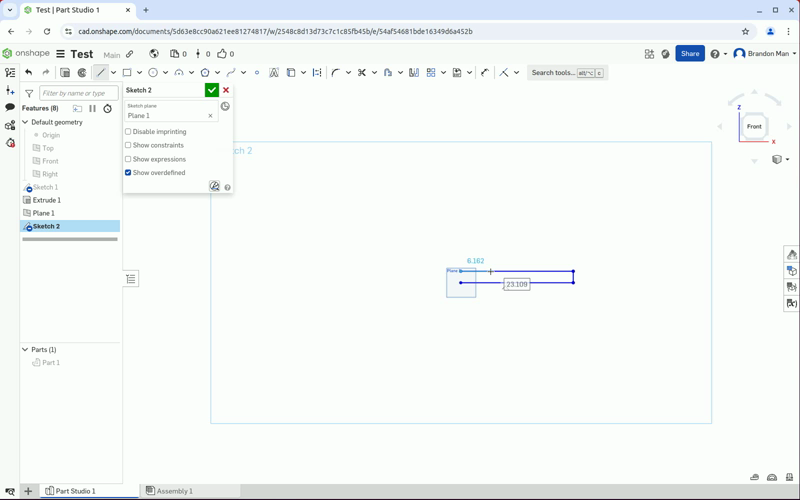
key_down(shift)
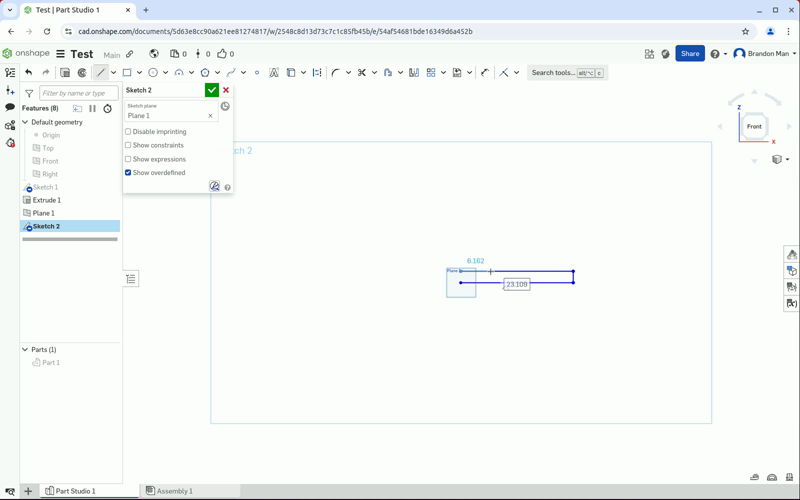
mouse_move(460, 282)
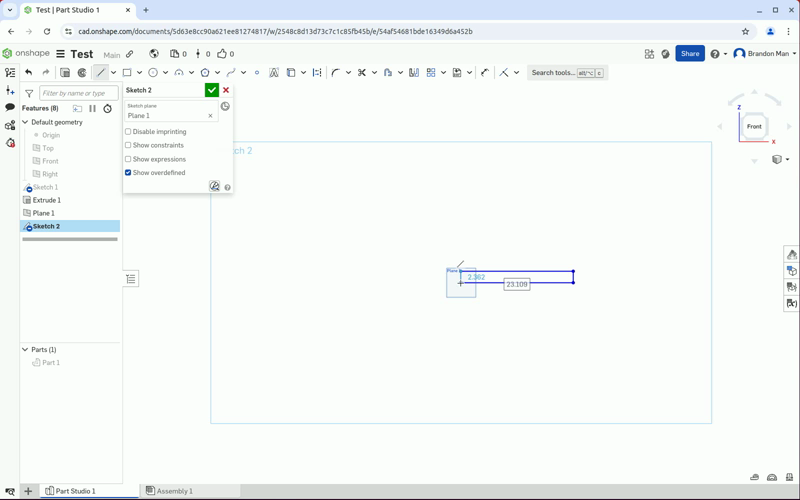
key_up(shift)
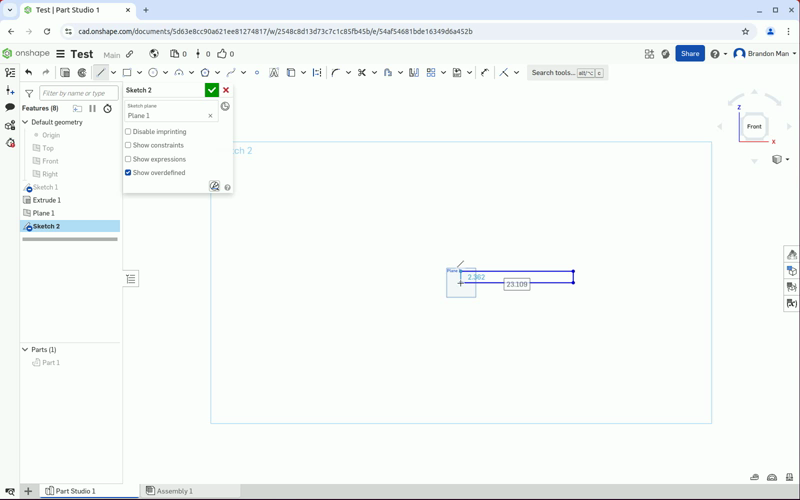
click(460, 282)
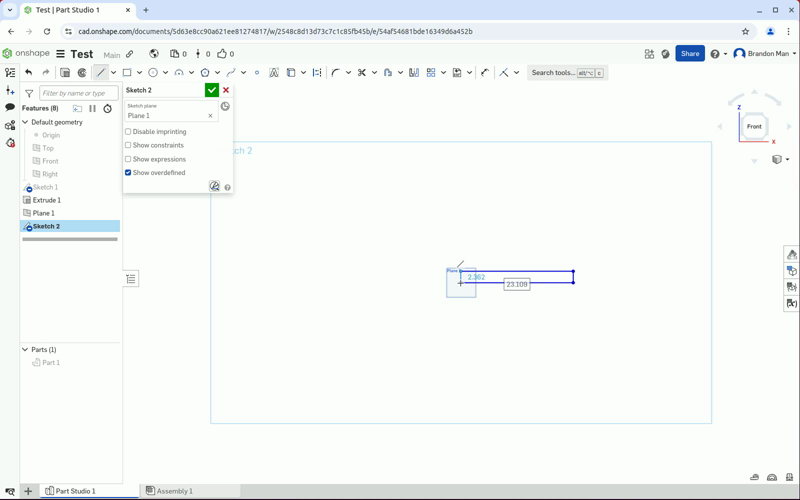
key(esc)
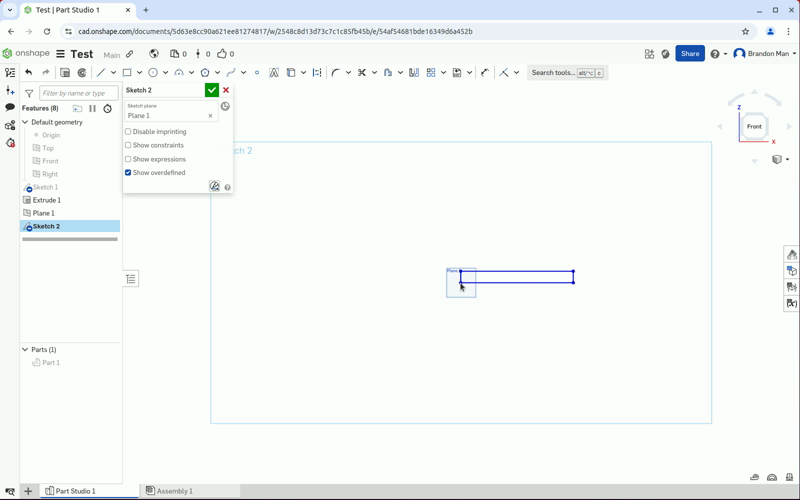
mouse_move(543, 278)
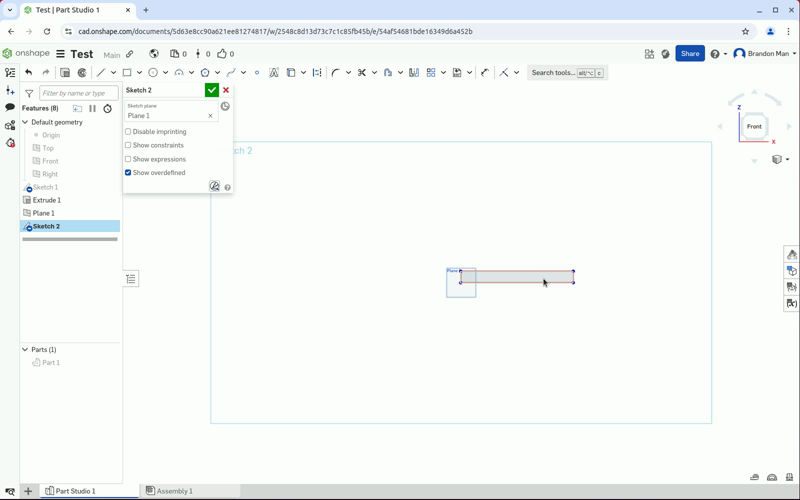
scroll(6)
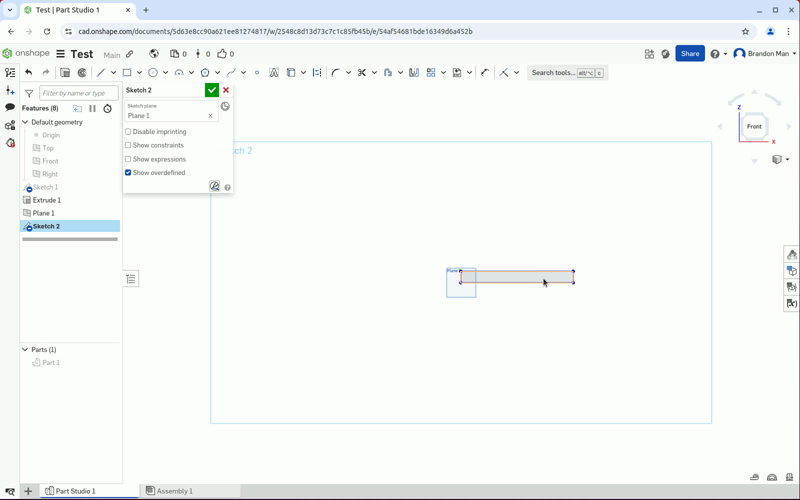
scroll(6)
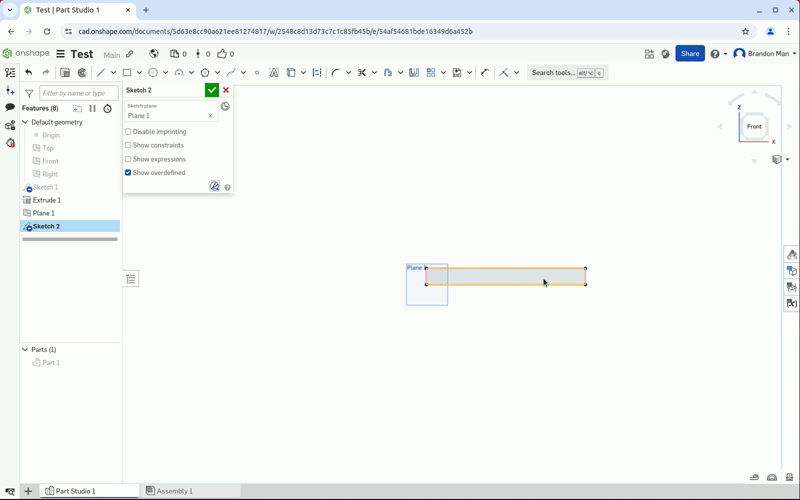
scroll(6)
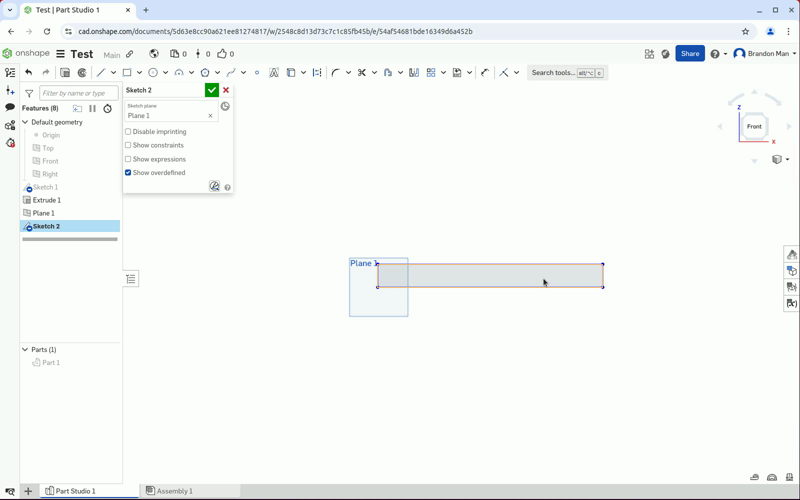
scroll(6)
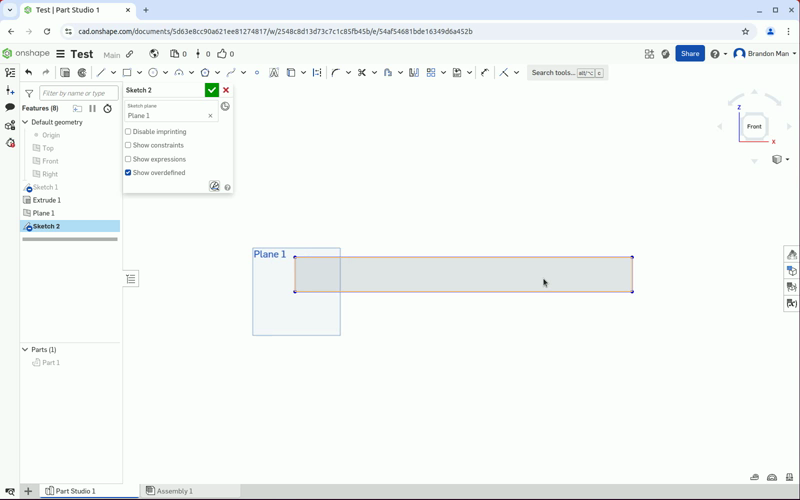
scroll(6)
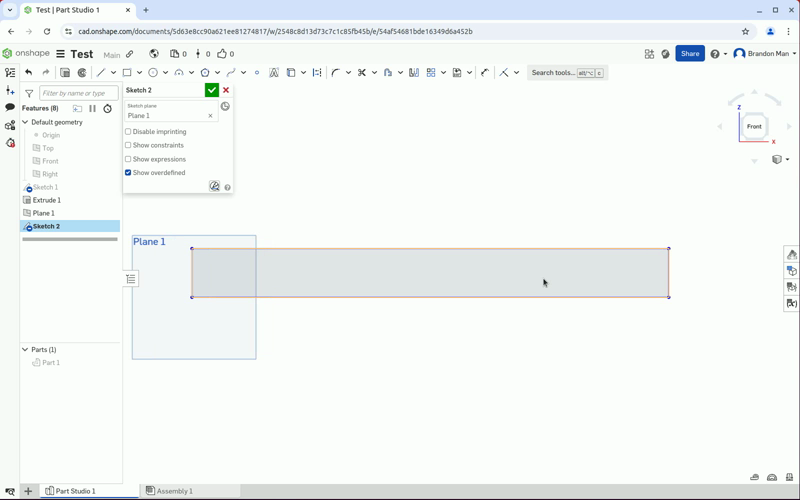
scroll(6)
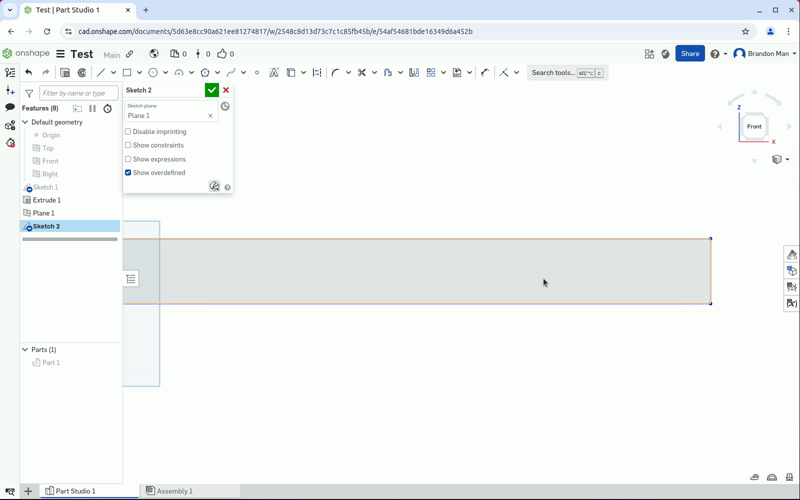
scroll(6)
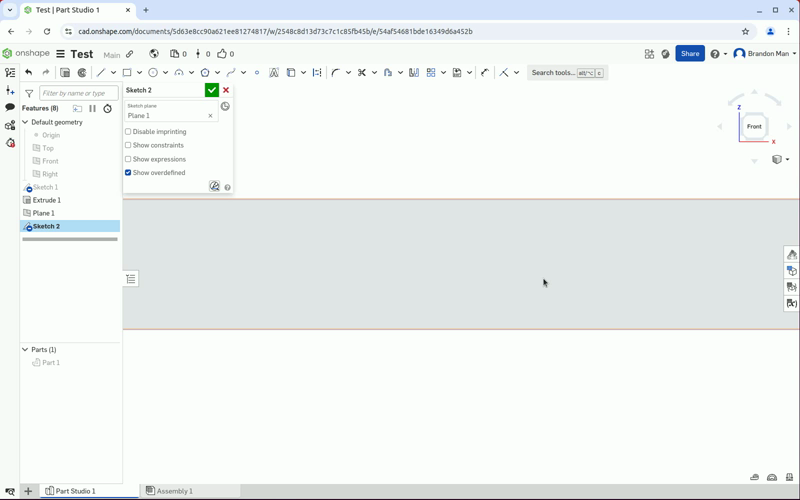
click(543, 278)
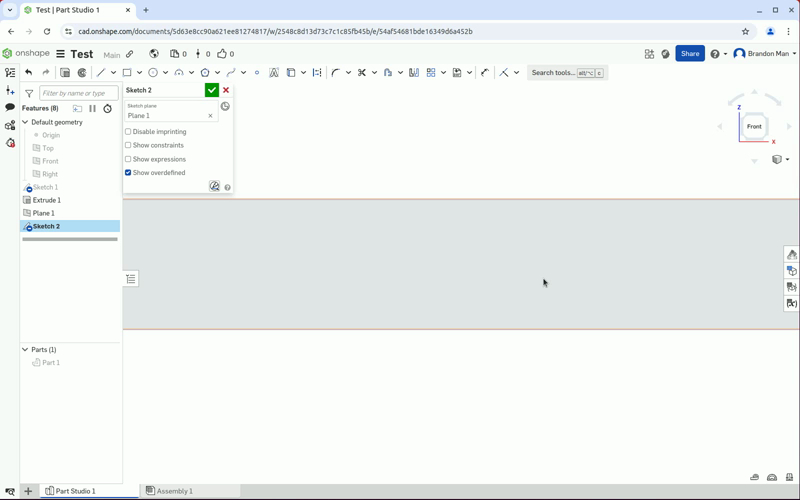
scroll(-6)
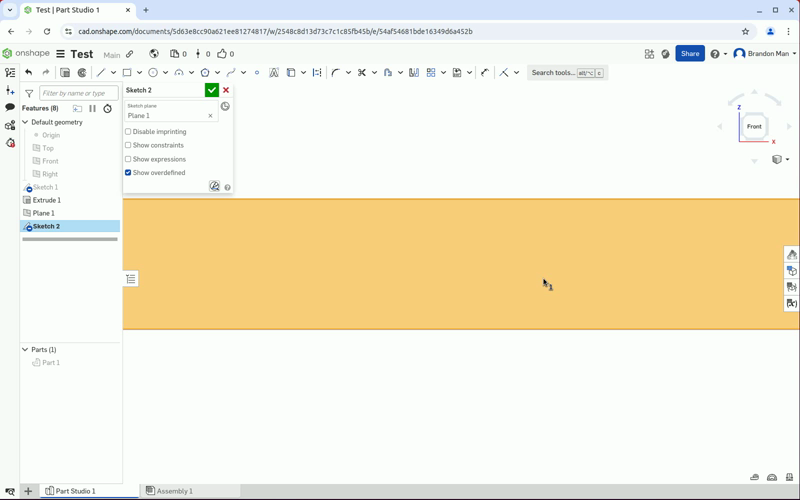
scroll(-6)
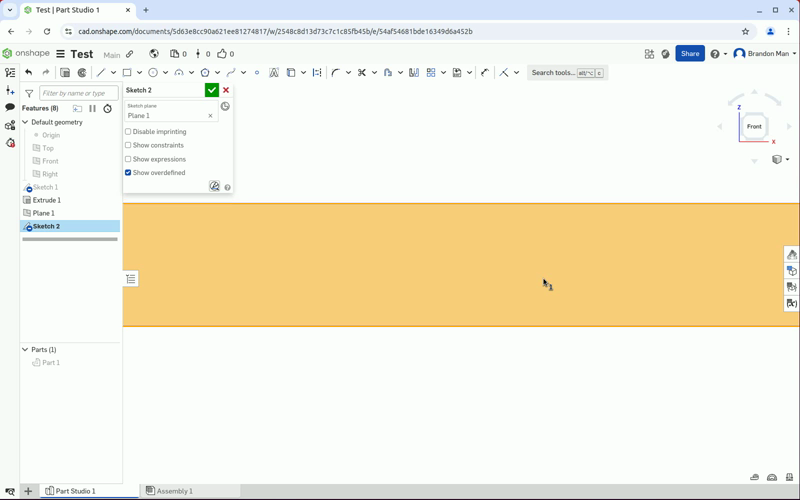
scroll(-6)
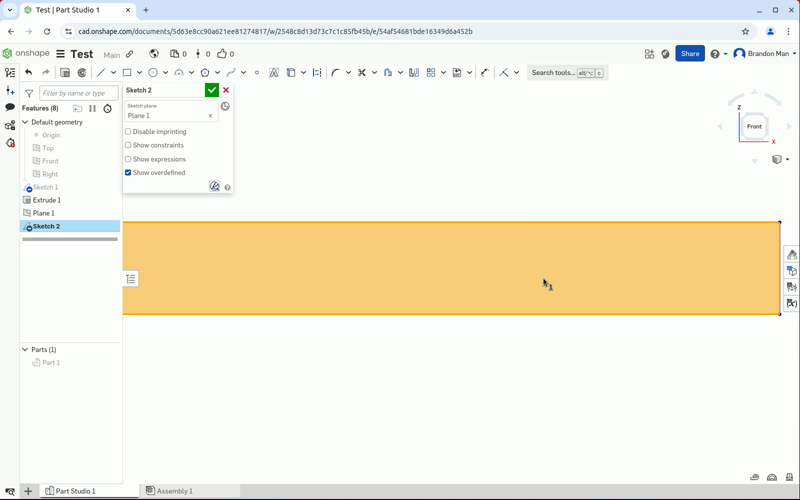
scroll(-6)
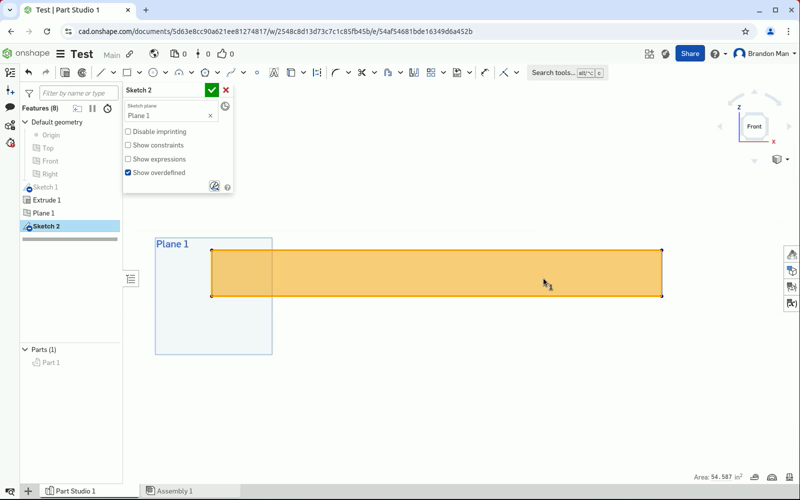
scroll(-6)
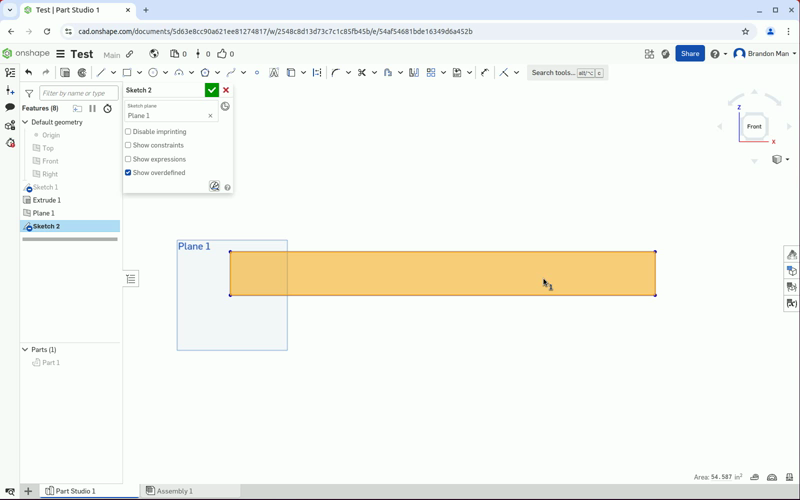
scroll(-6)
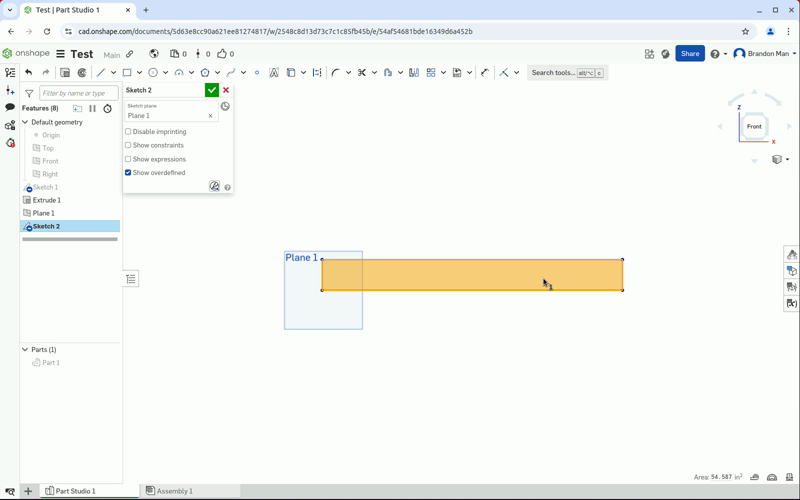
scroll(-6)
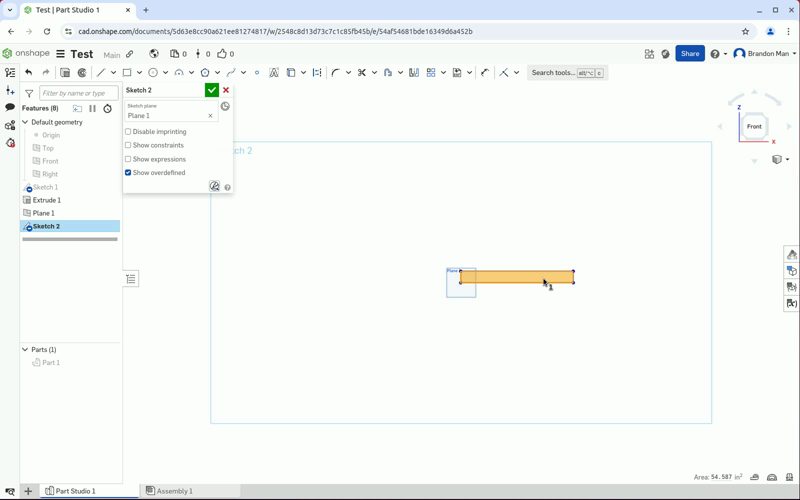
mouse_move(73, 352)
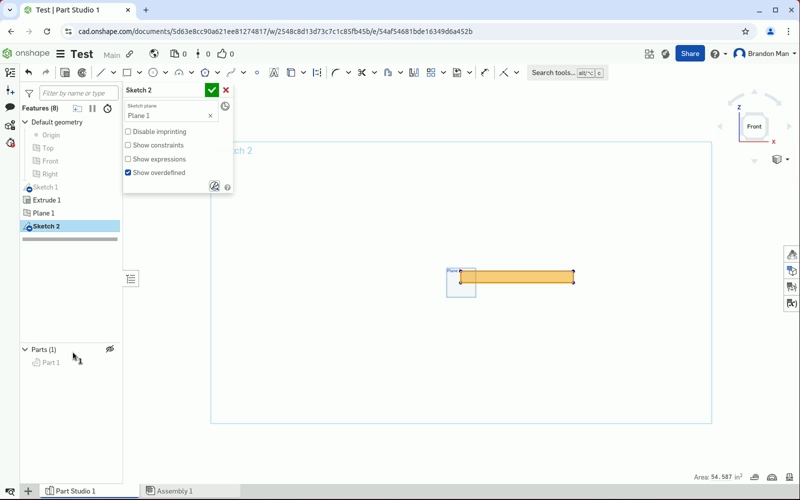
key(shift+y)
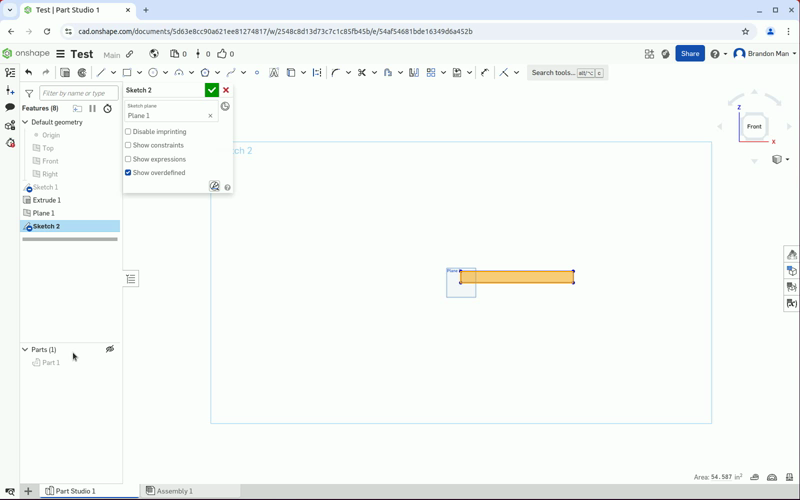
key(shift+e)
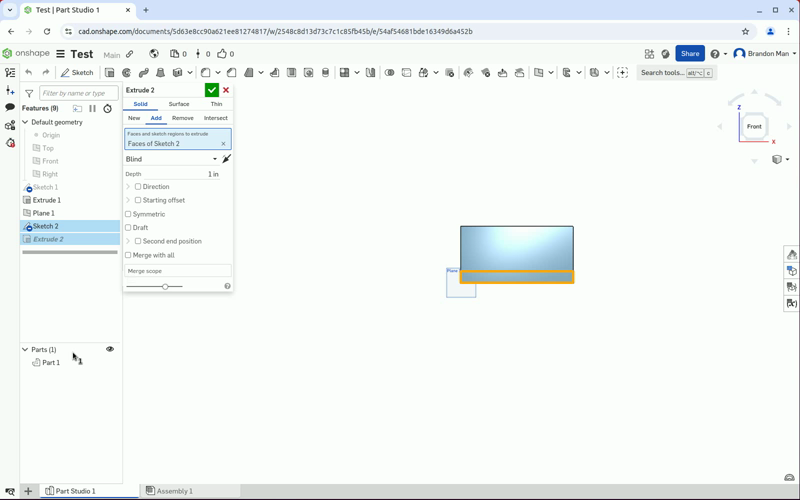
mouse_move(143, 106)
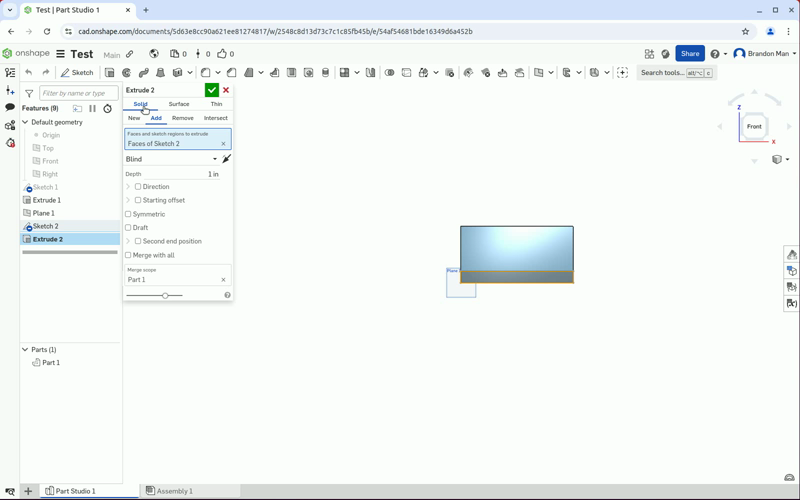
click(143, 106)
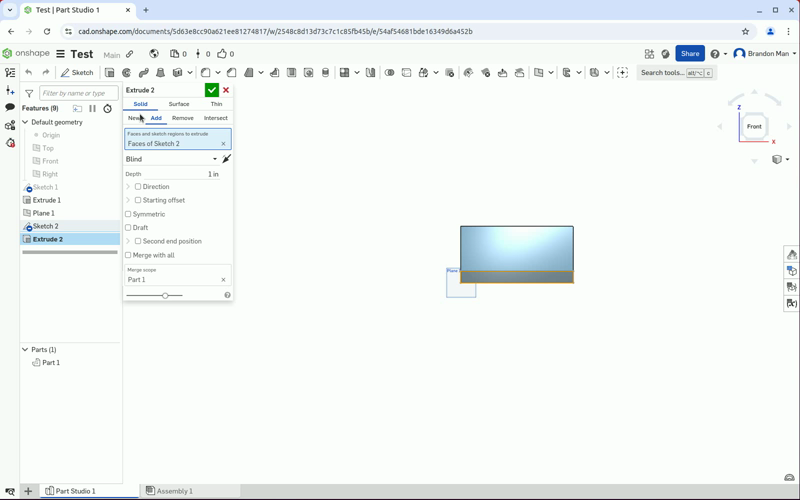
mouse_move(137, 120)
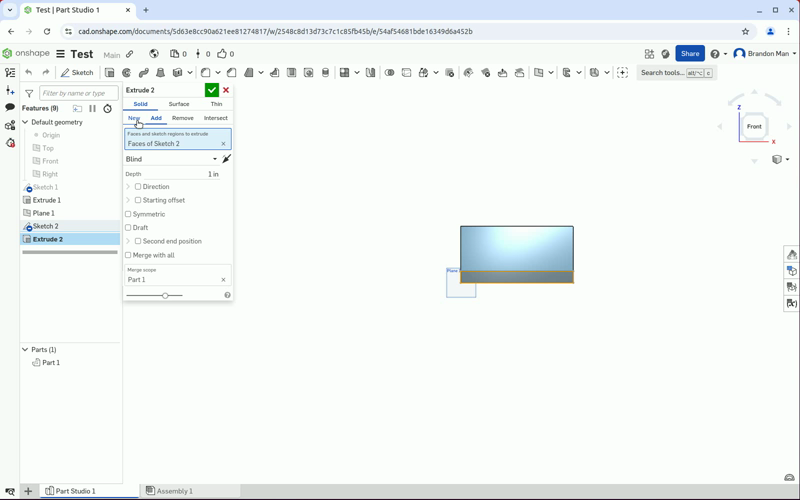
click(137, 120)
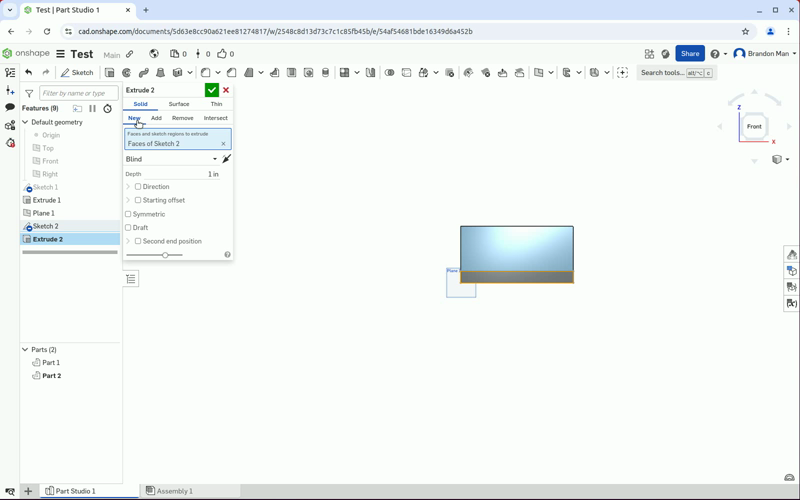
key(tab, 4)
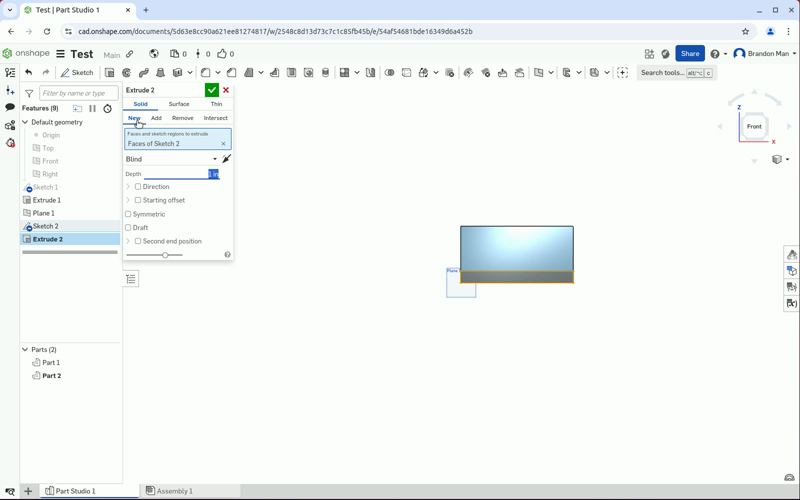
text(8.184)
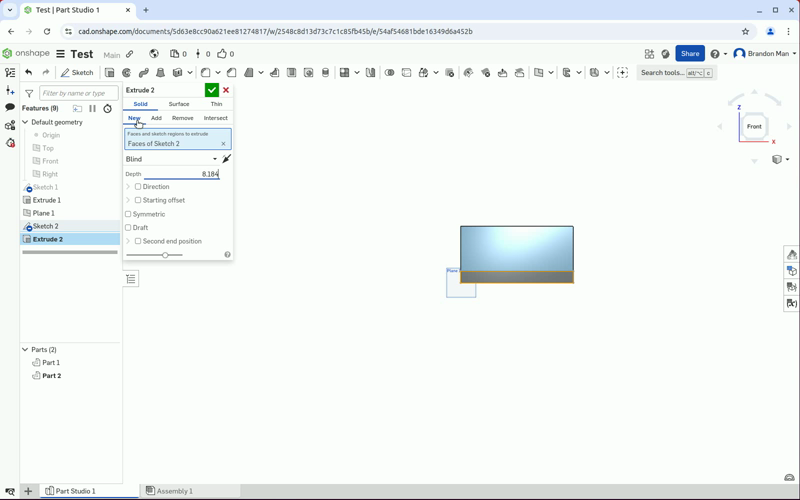
key(enter)
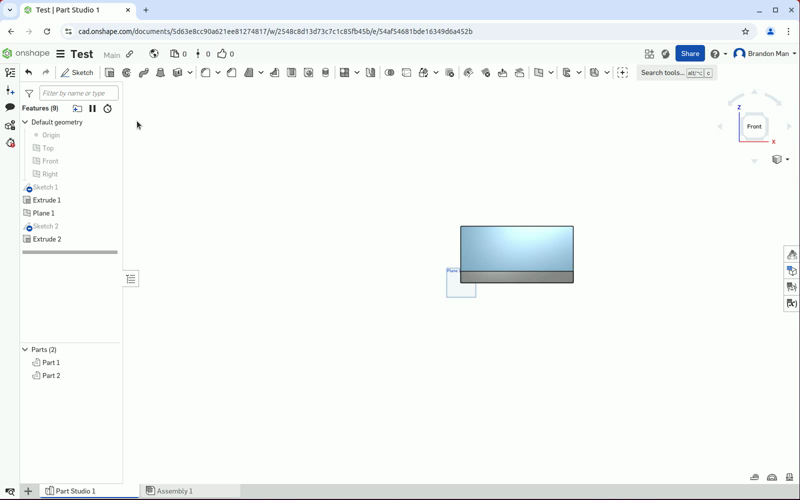
key(shift+h)
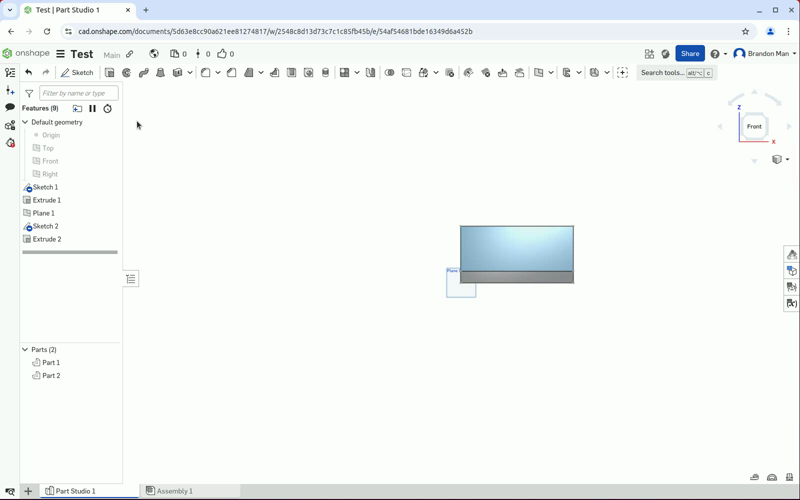
key(shift+h)
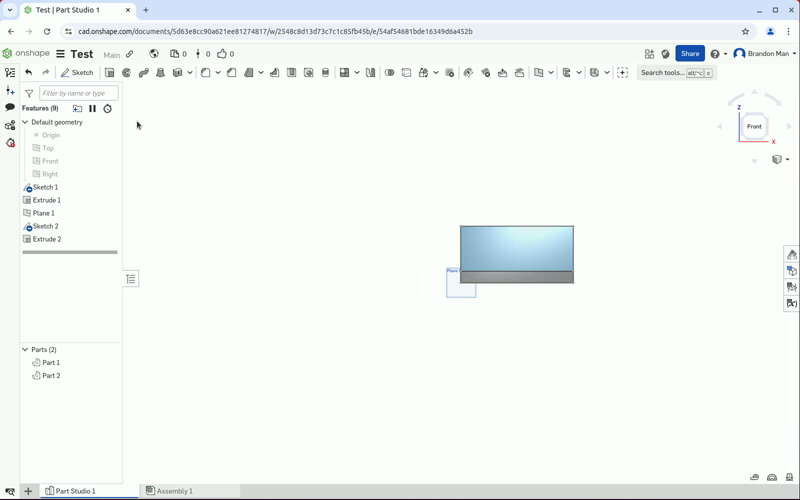
key(shift+7)
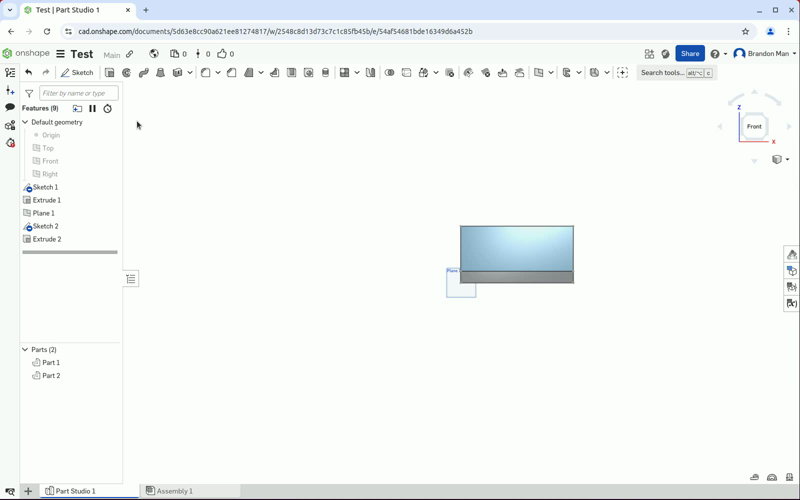
key(left, 2)
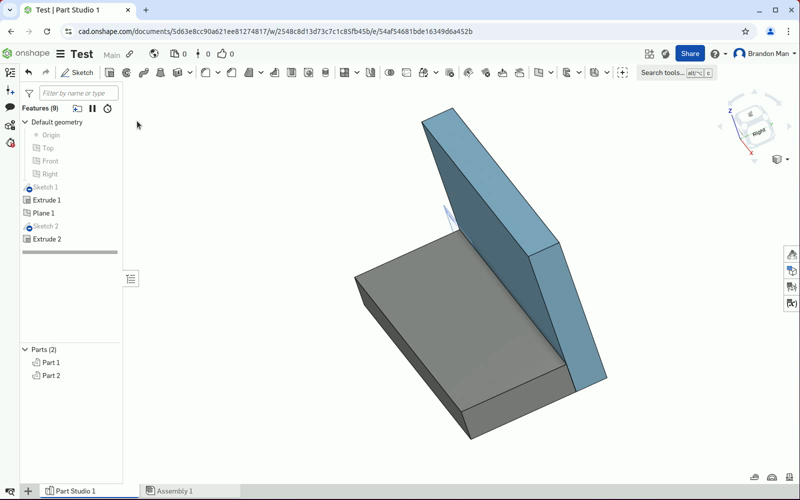
key(down, 2)
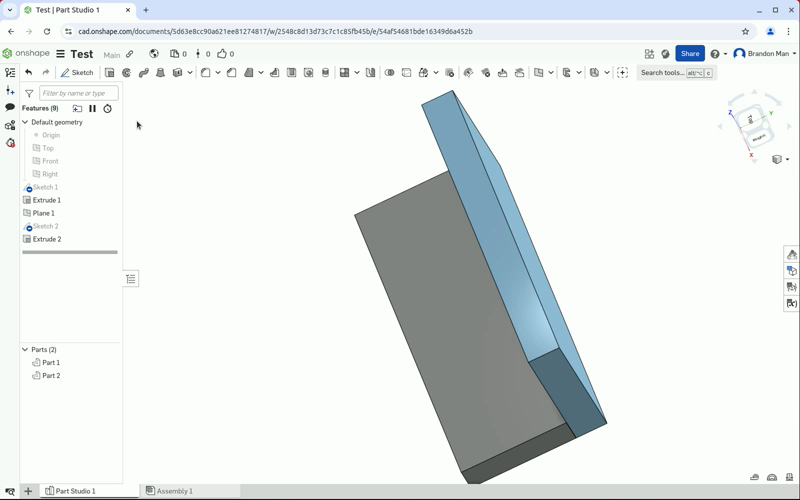
key(up, 2)
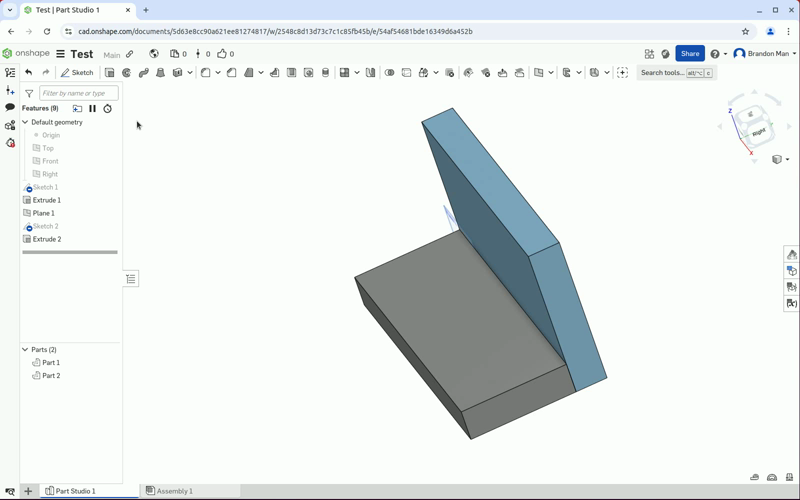
key(right, 2)
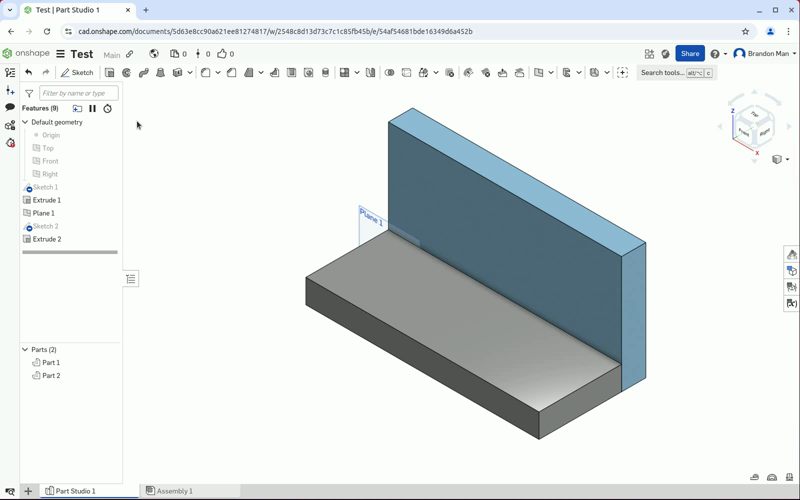
mouse_move(73, 189)
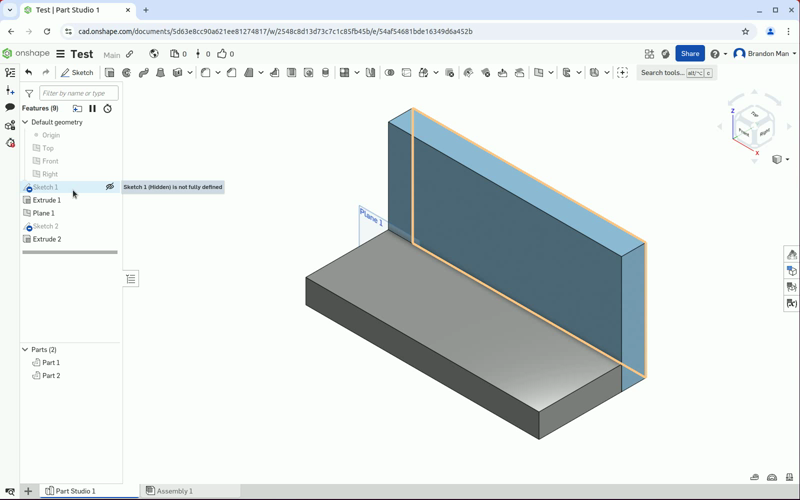
click(73, 189)